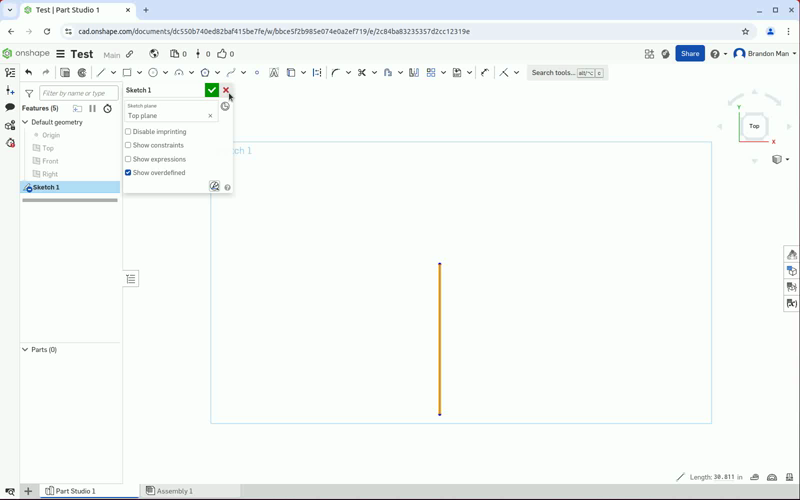
key(shift+h)
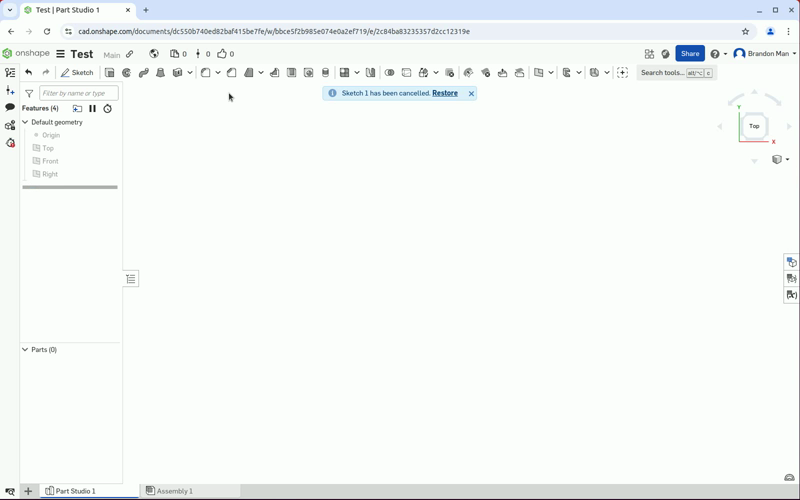
mouse_move(73, 352)
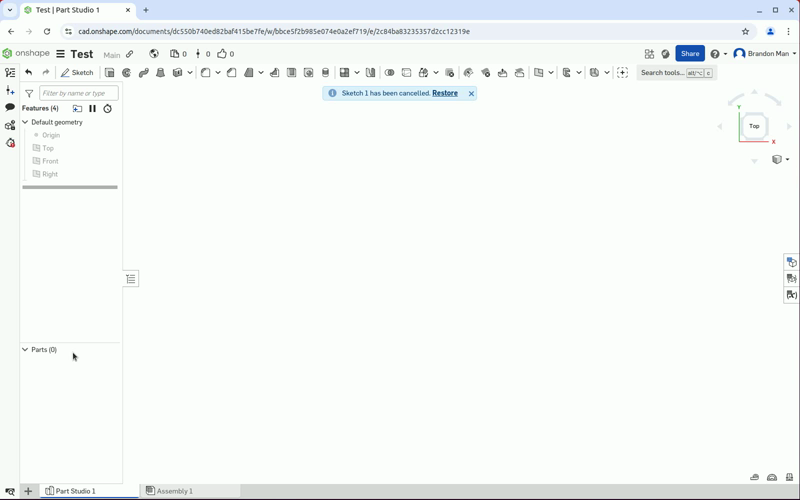
key(y)
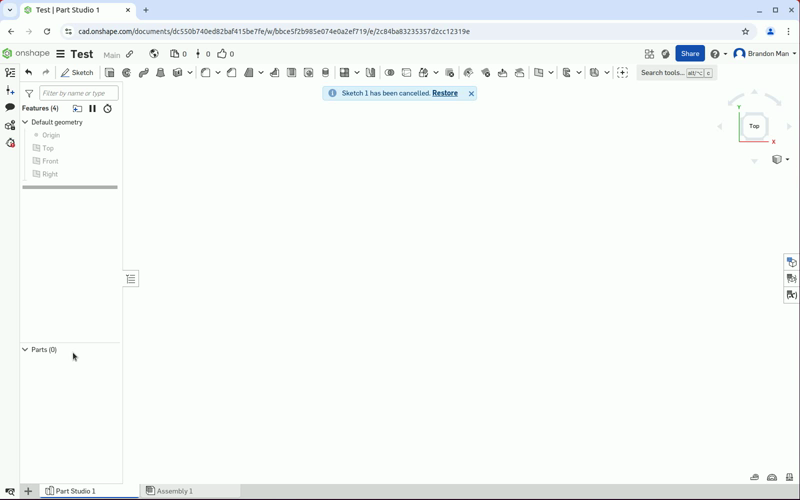
key(shift+p)
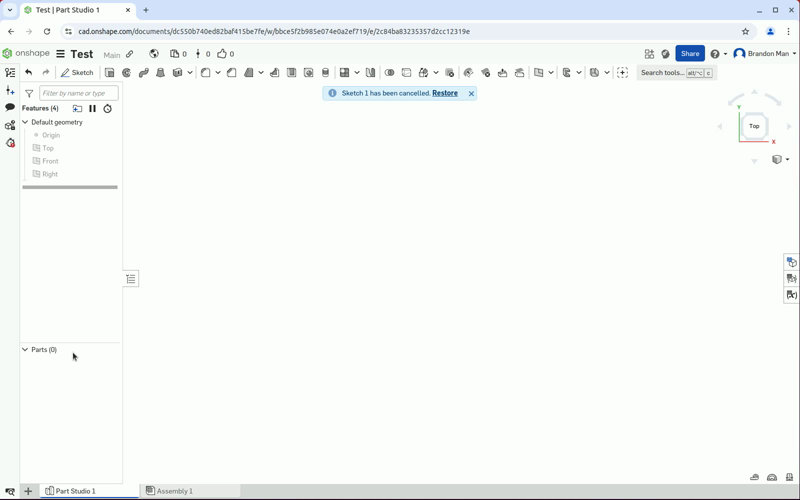
key(space)
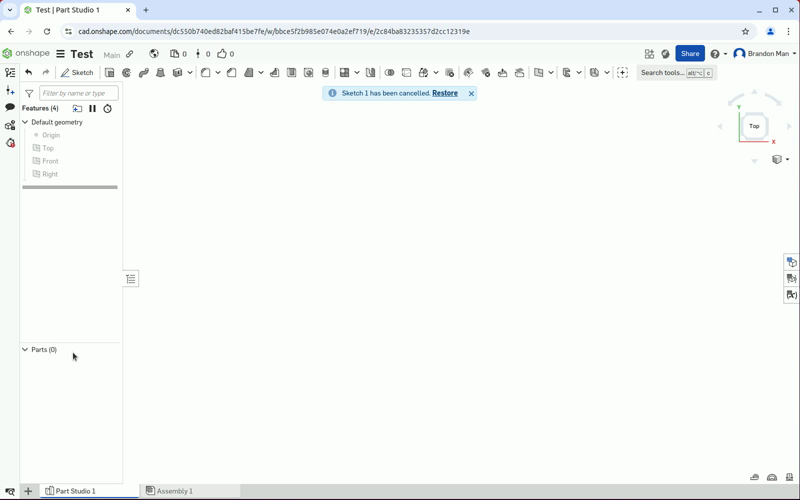
key_down(shift)
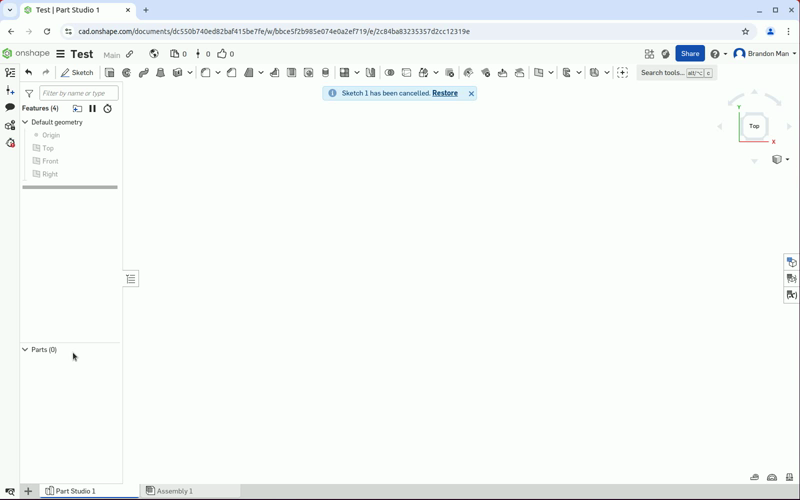
key(up)
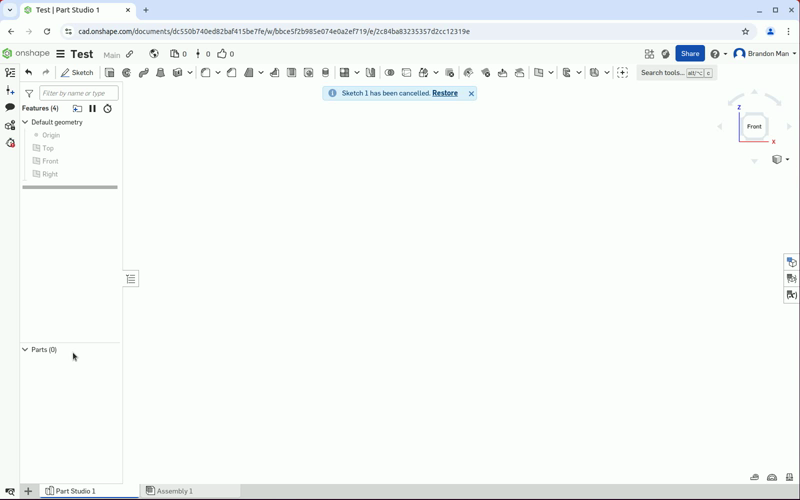
key_up(shift)
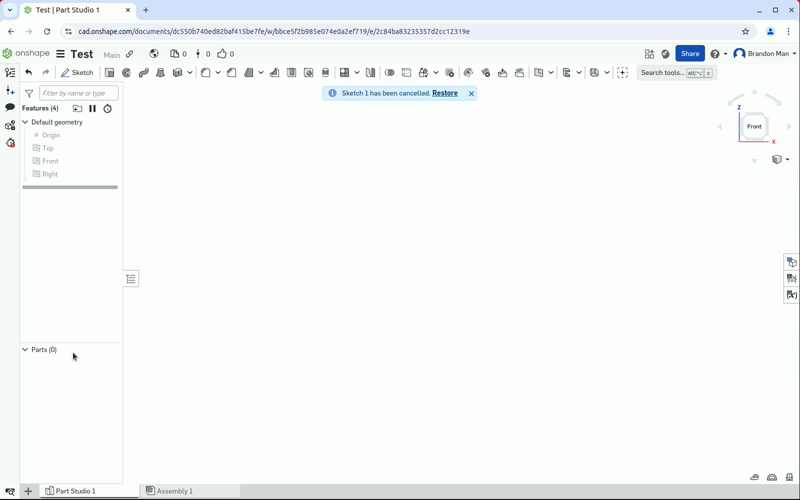
mouse_move(73, 352)
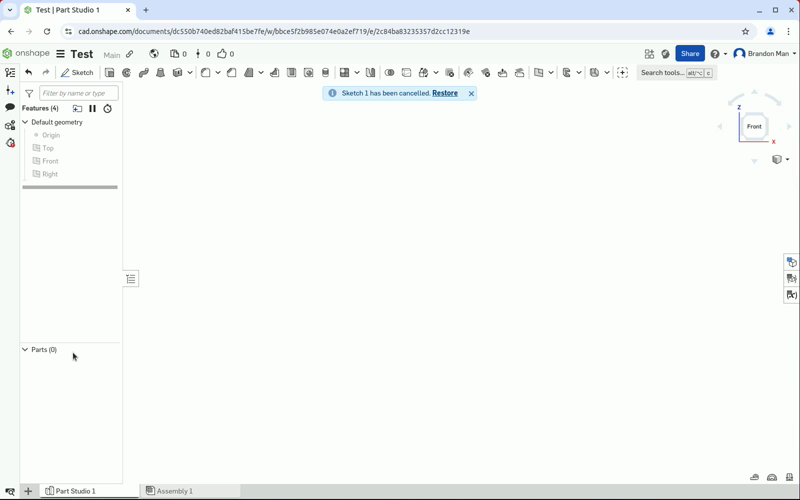
key(shift+y)
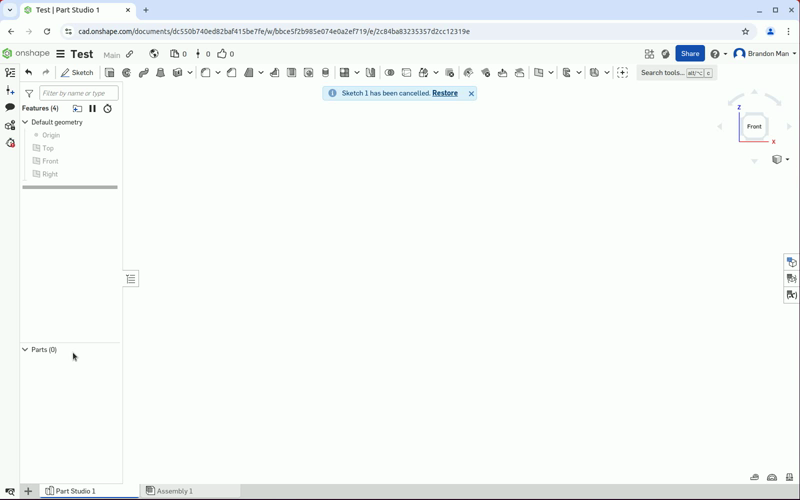
key(shift+s)
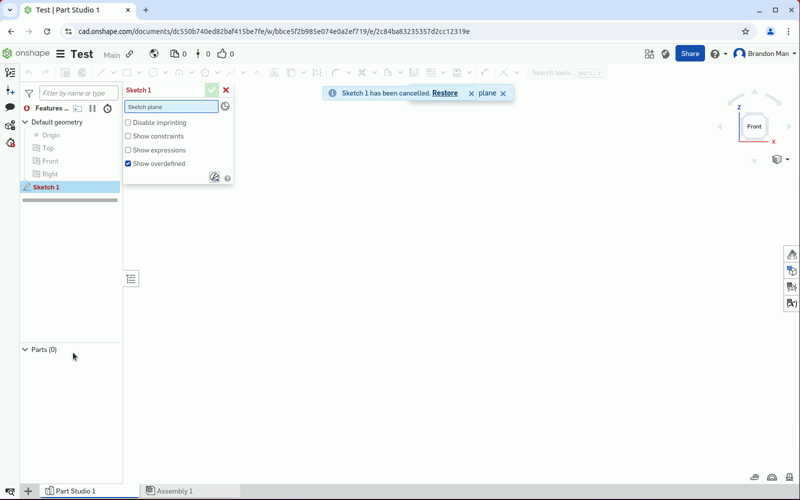
mouse_move(73, 163)
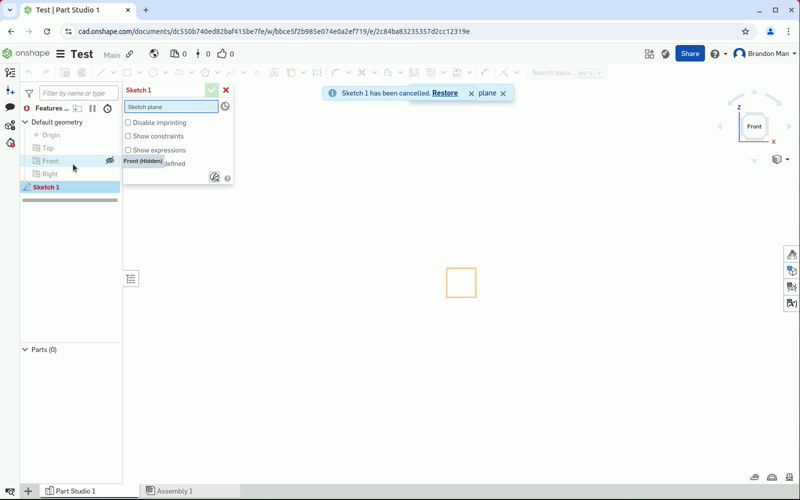
click(73, 163)
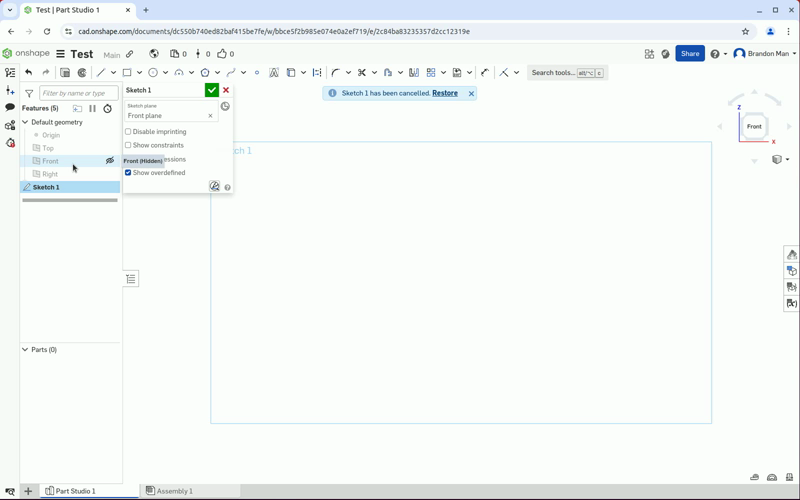
mouse_move(73, 352)
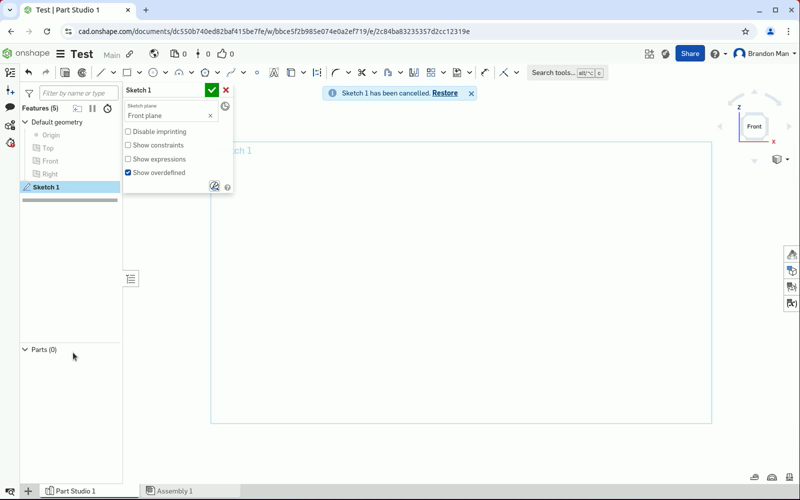
key(y)
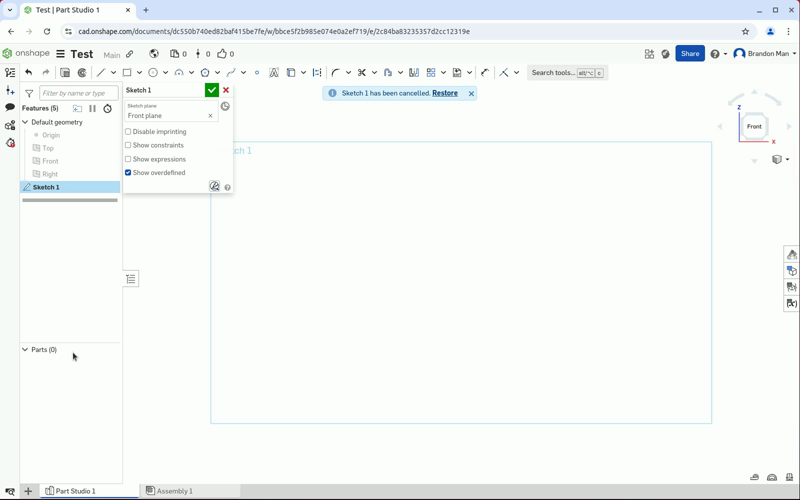
key(c)
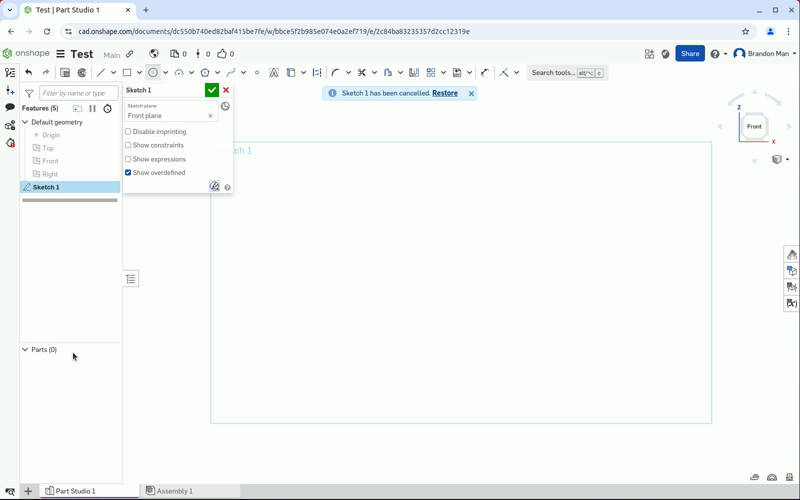
key_down(shift)
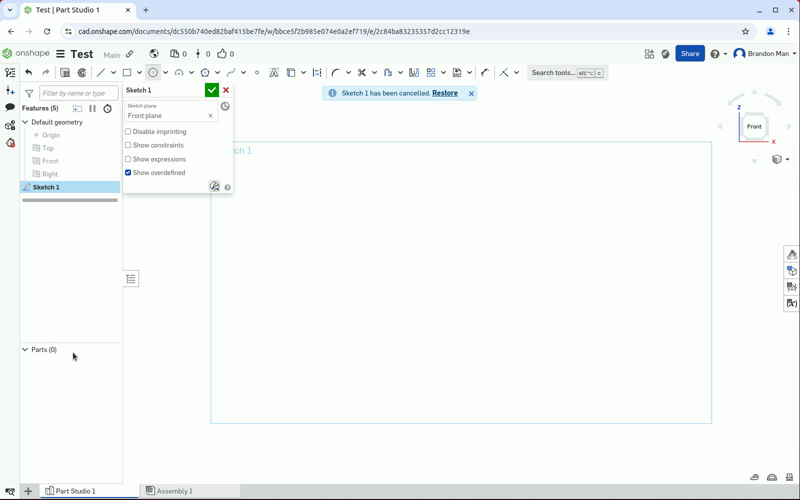
mouse_move(461, 282)
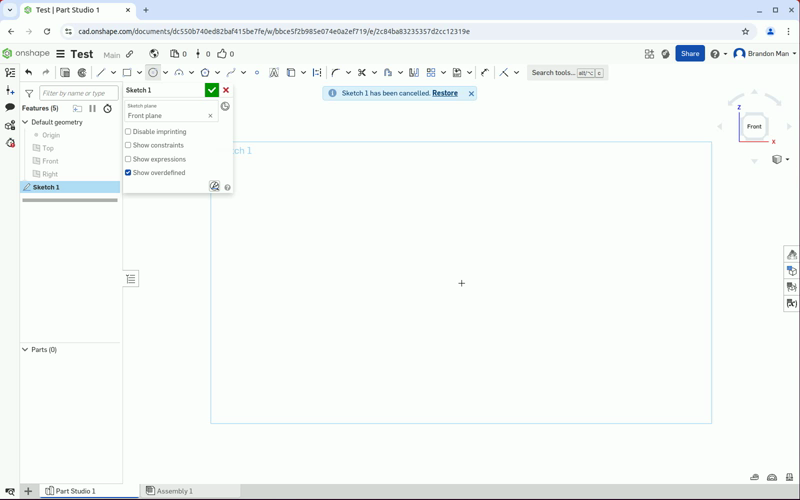
click(461, 282)
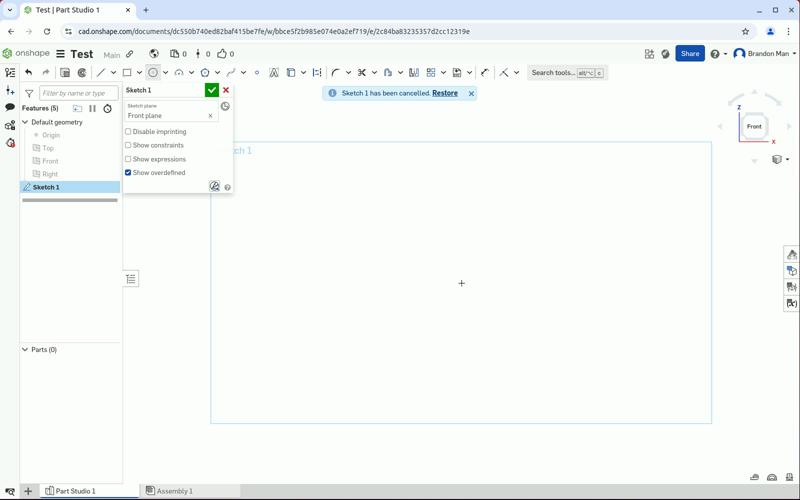
key_up(shift)
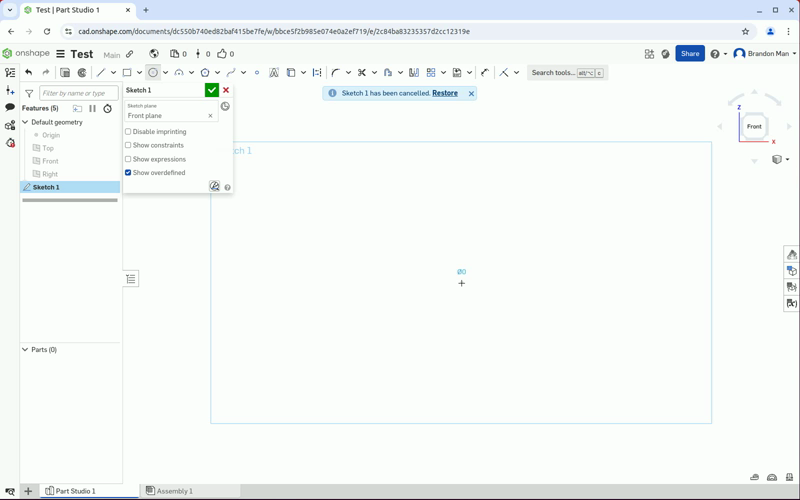
mouse_move(498, 282)
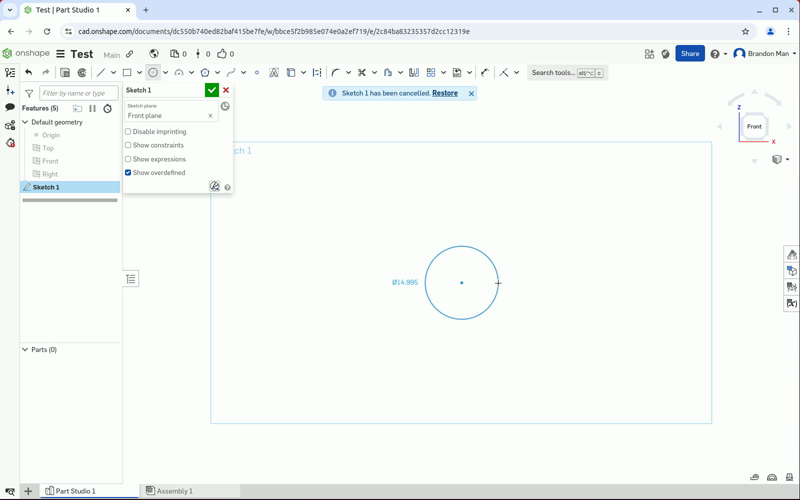
click(498, 282)
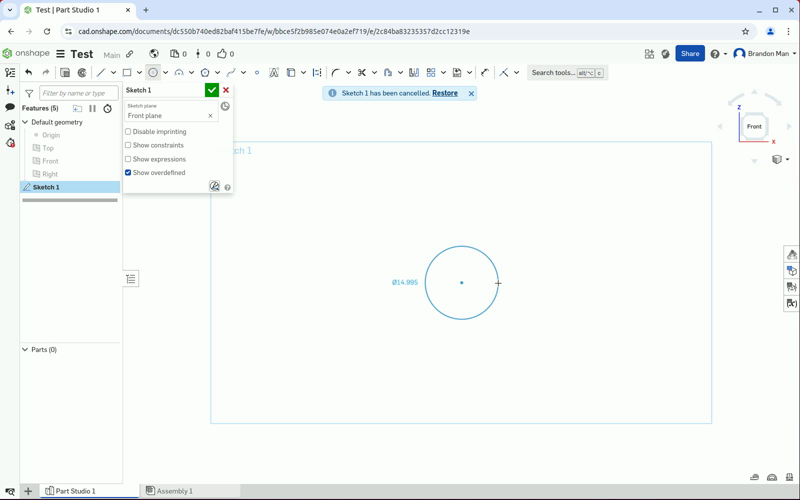
key(esc)
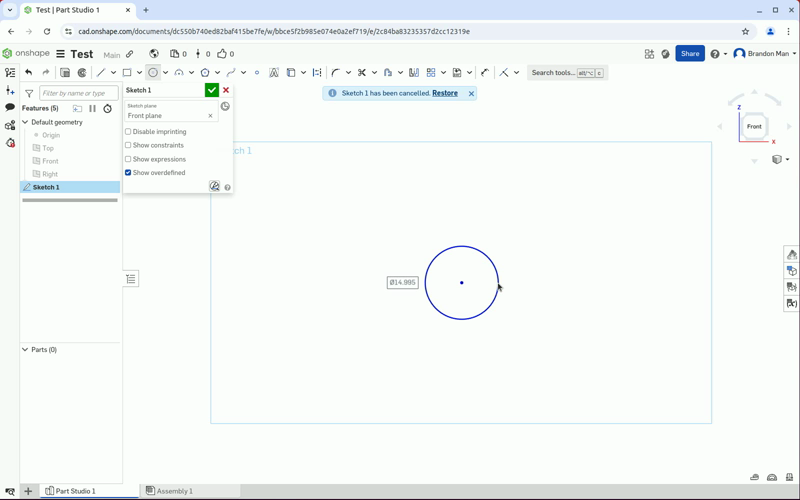
key(c)
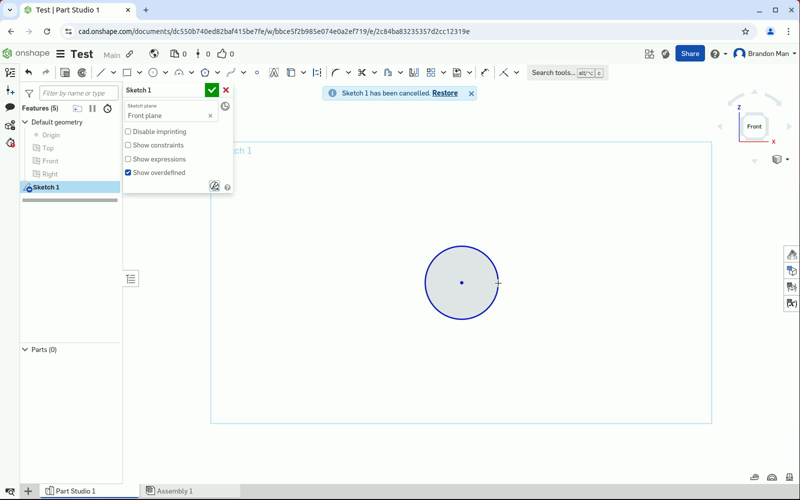
key_down(shift)
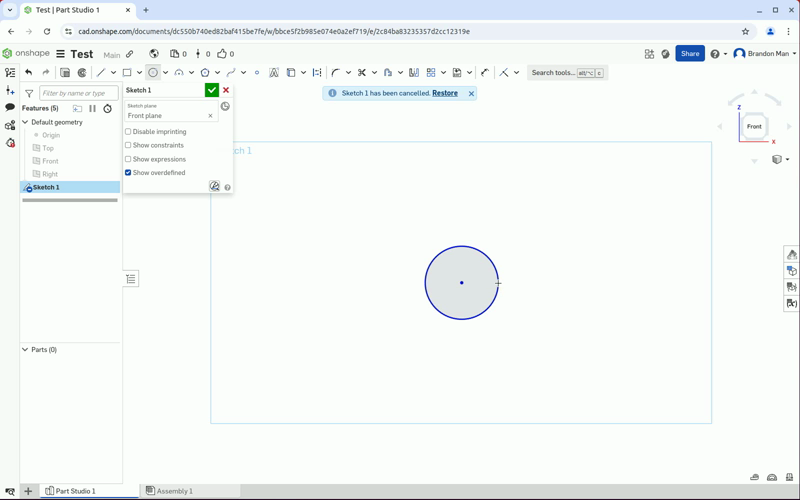
mouse_move(461, 282)
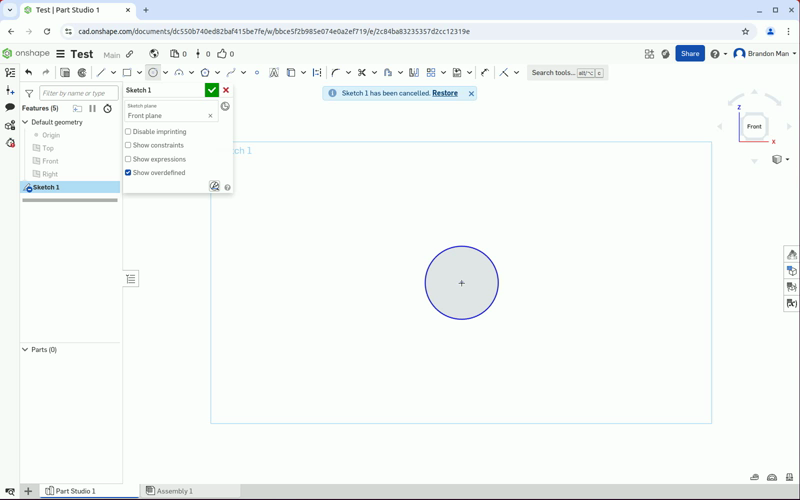
click(461, 282)
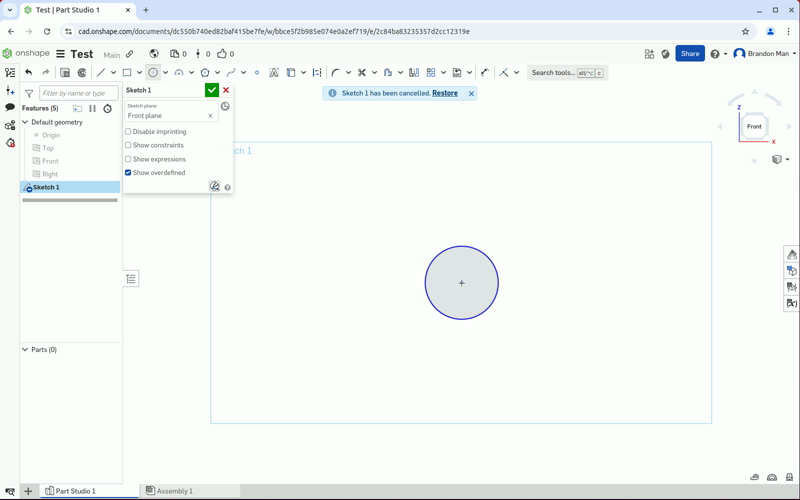
key_up(shift)
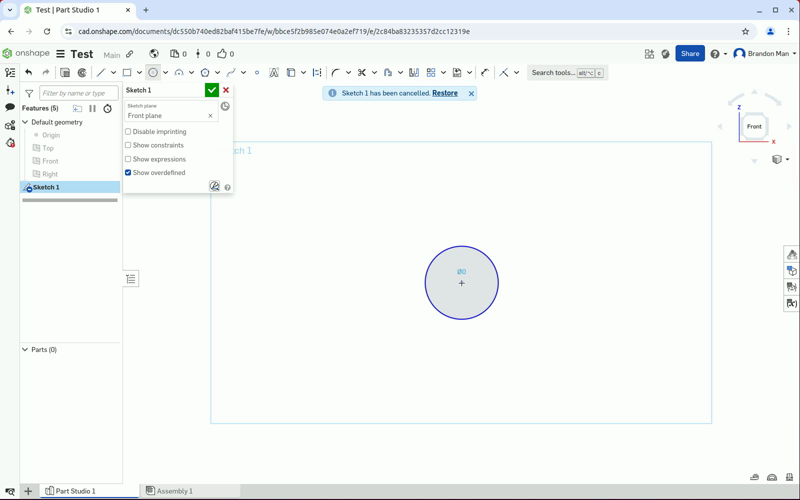
mouse_move(489, 282)
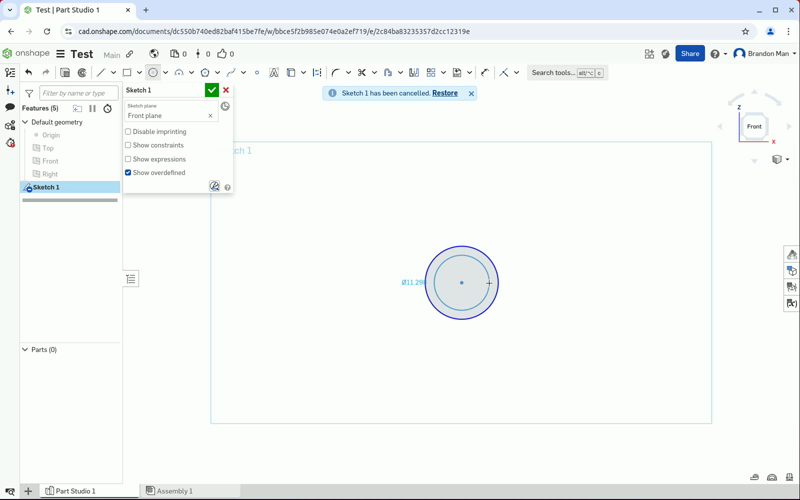
click(489, 282)
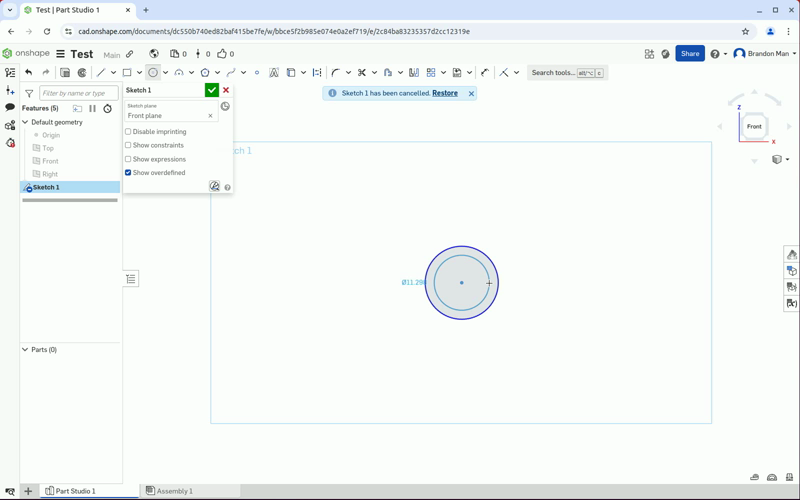
key(esc)
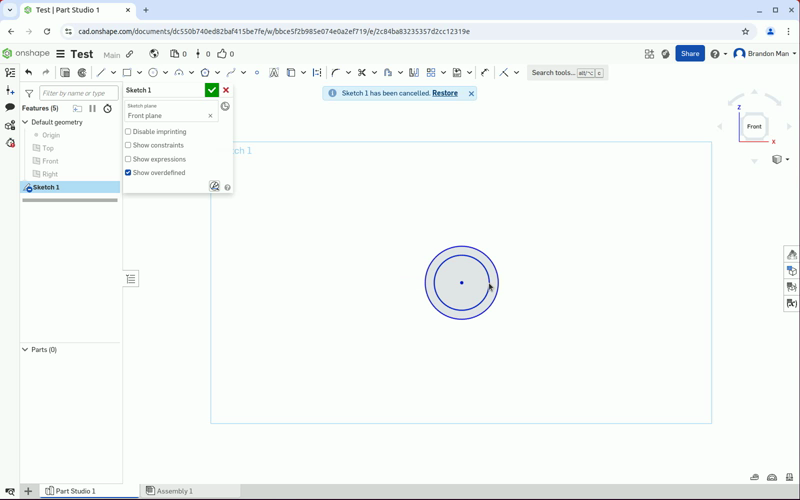
mouse_move(439, 307)
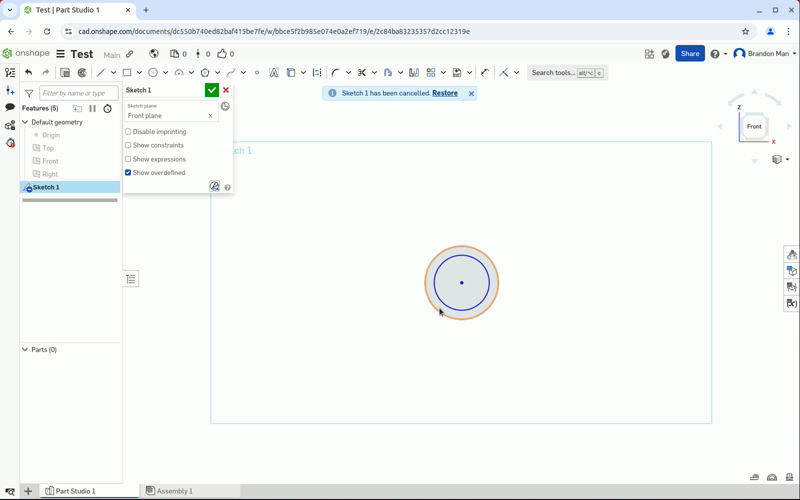
scroll(6)
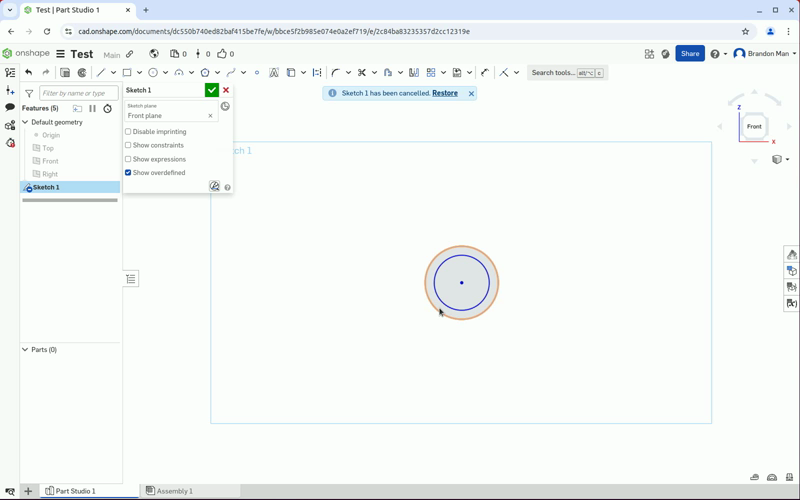
scroll(6)
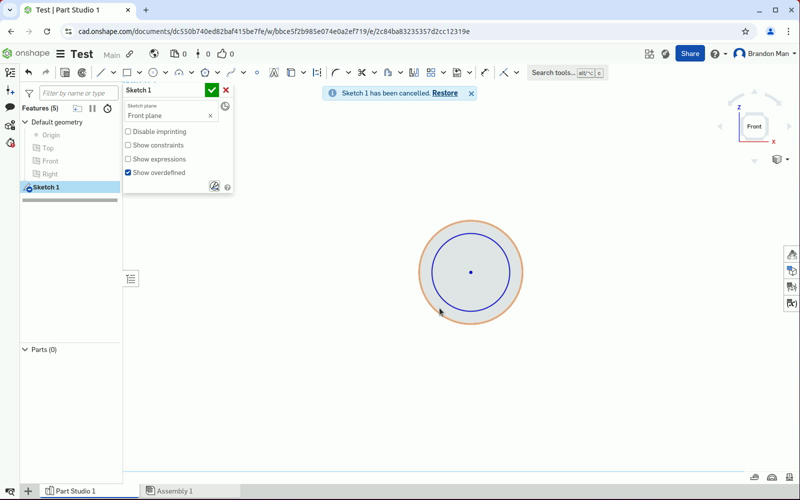
scroll(6)
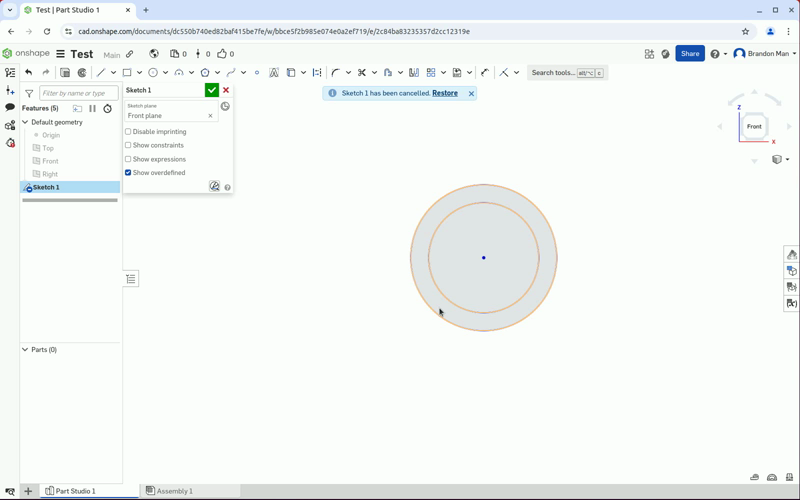
scroll(6)
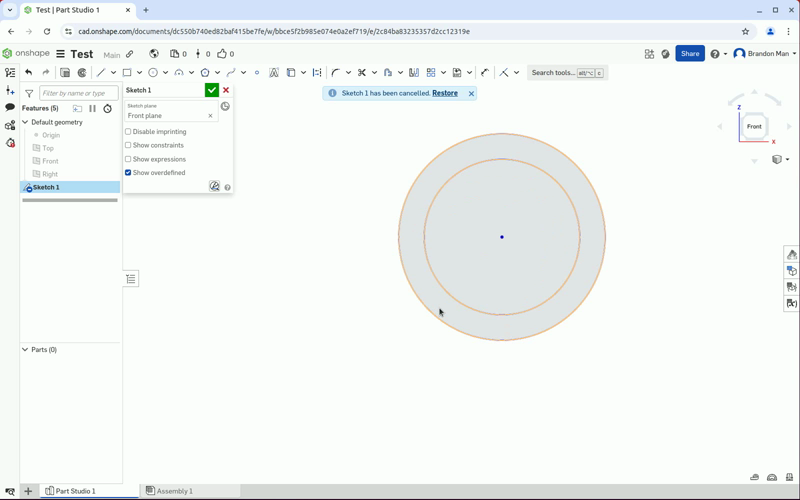
scroll(6)
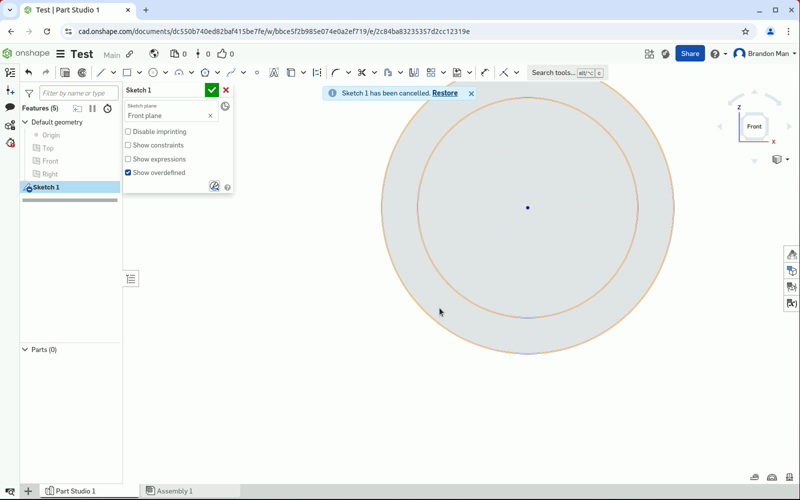
scroll(6)
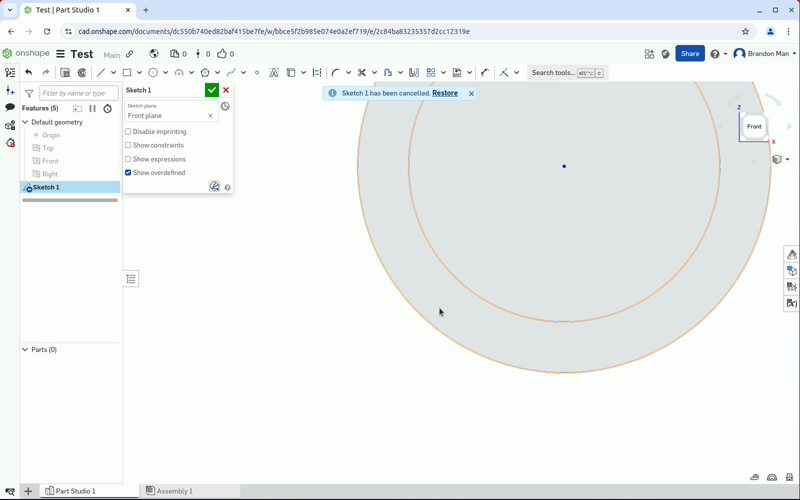
scroll(6)
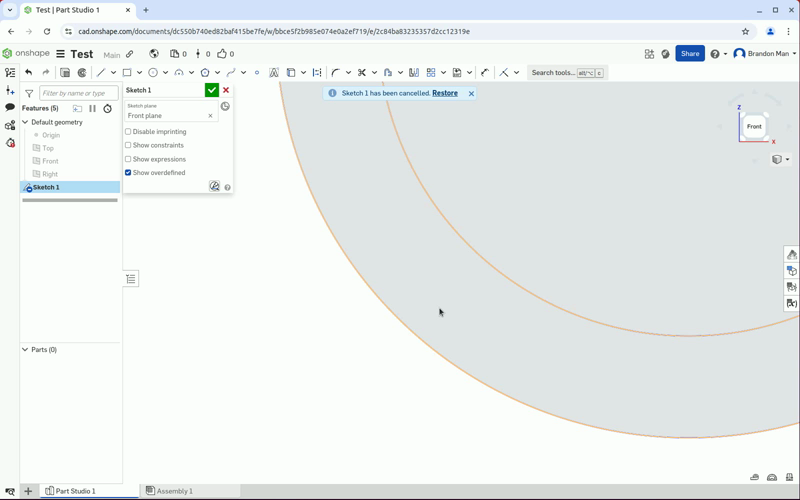
click(439, 307)
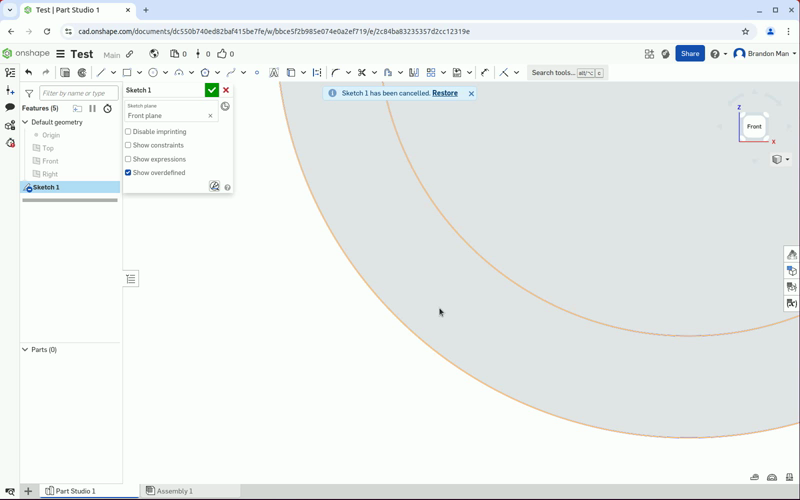
scroll(-6)
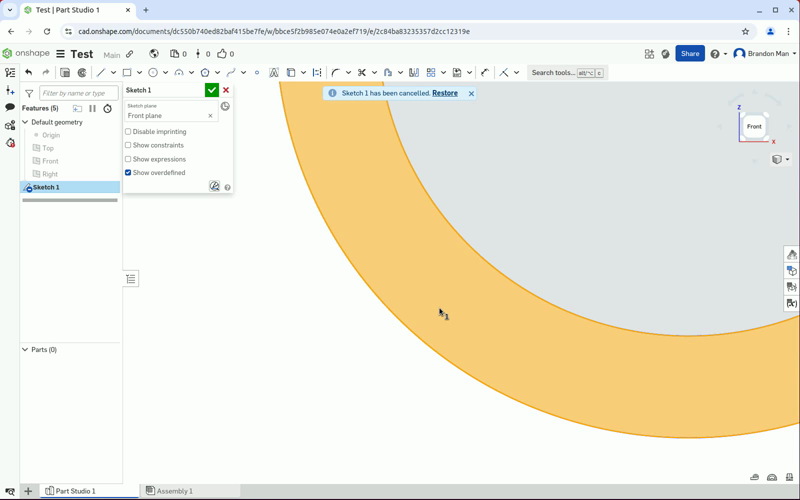
scroll(-6)
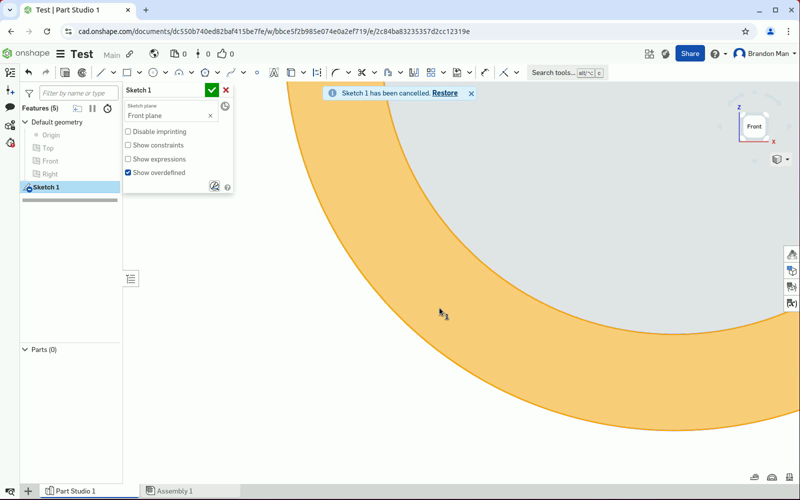
scroll(-6)
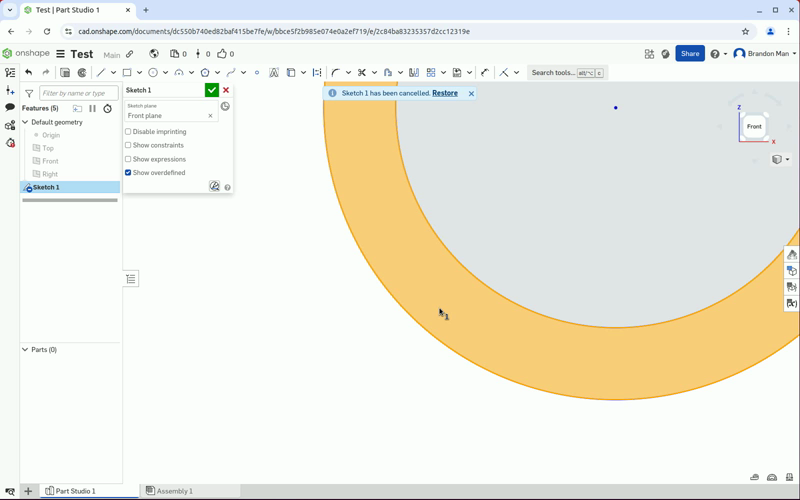
scroll(-6)
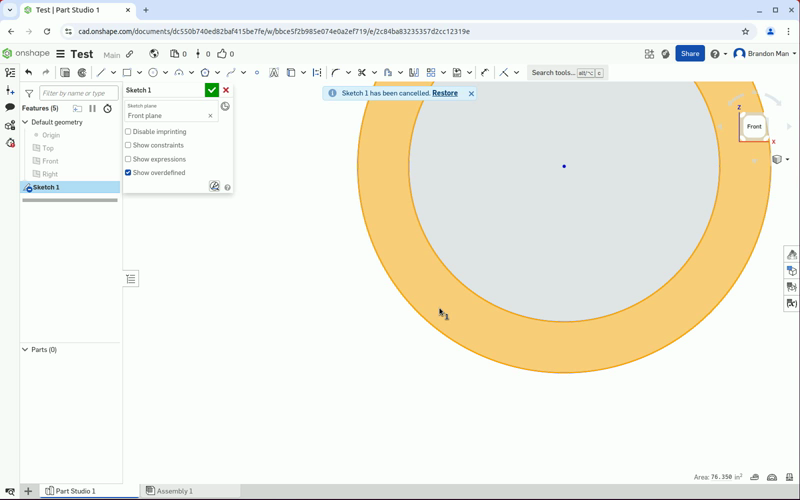
scroll(-6)
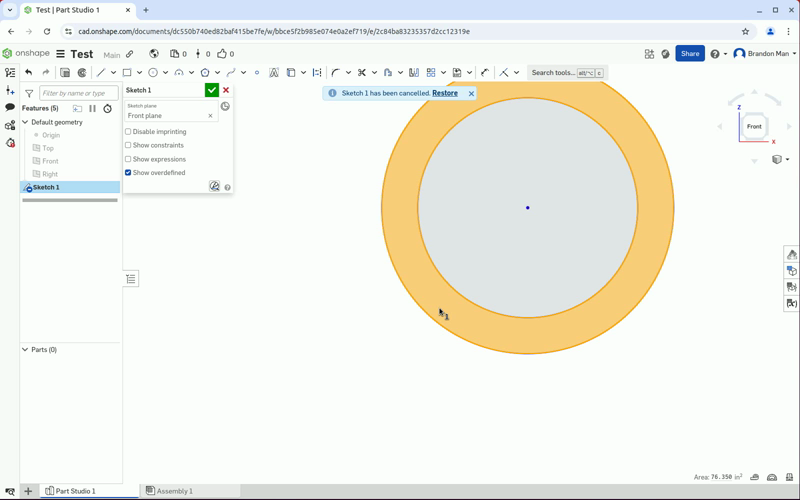
scroll(-6)
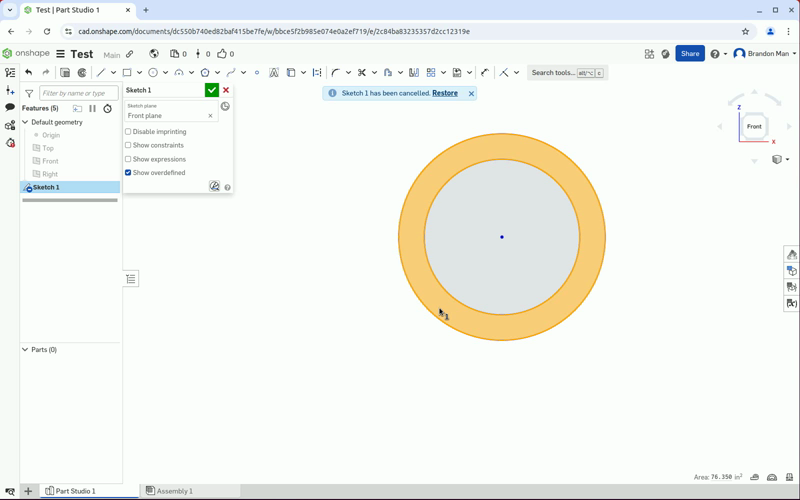
scroll(-6)
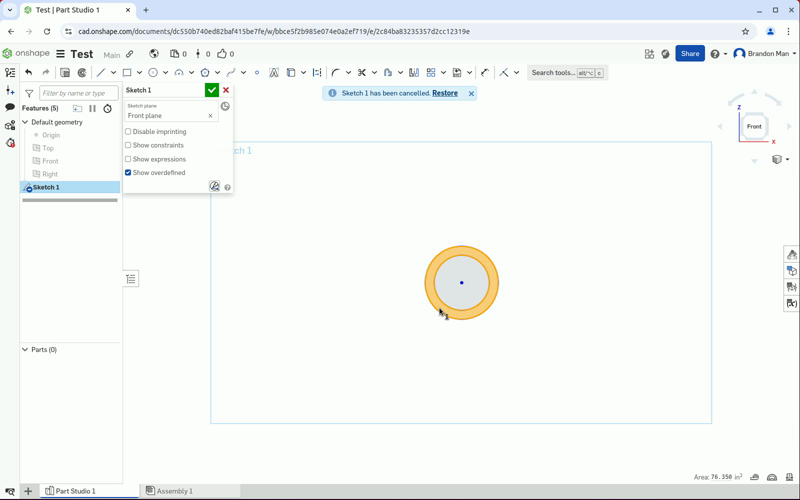
mouse_move(73, 352)
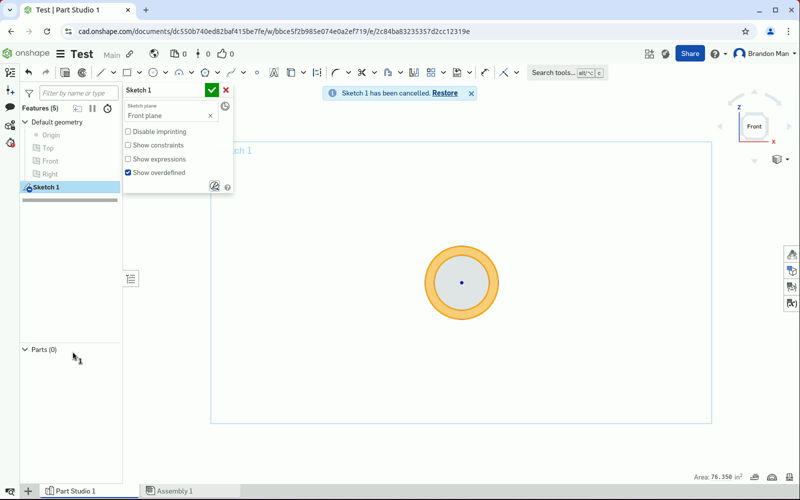
key(shift+y)
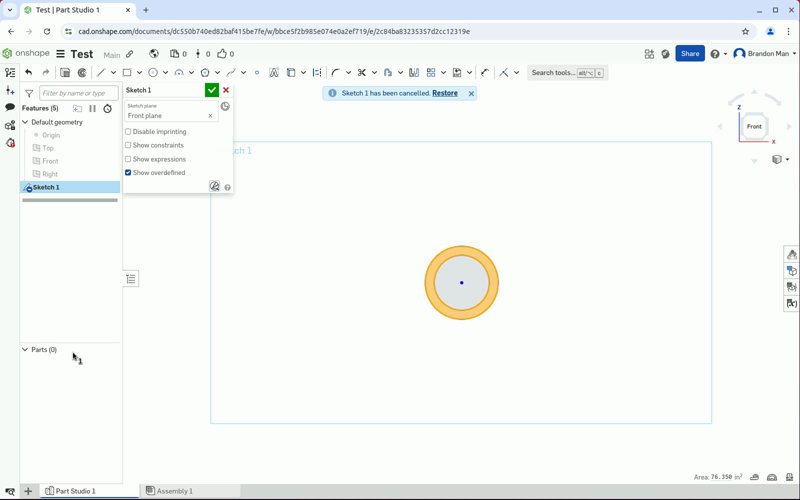
key(shift+e)
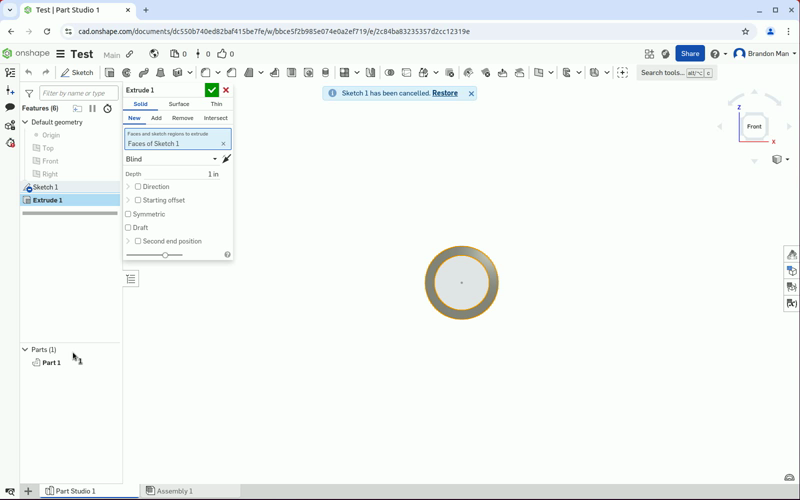
mouse_move(143, 106)
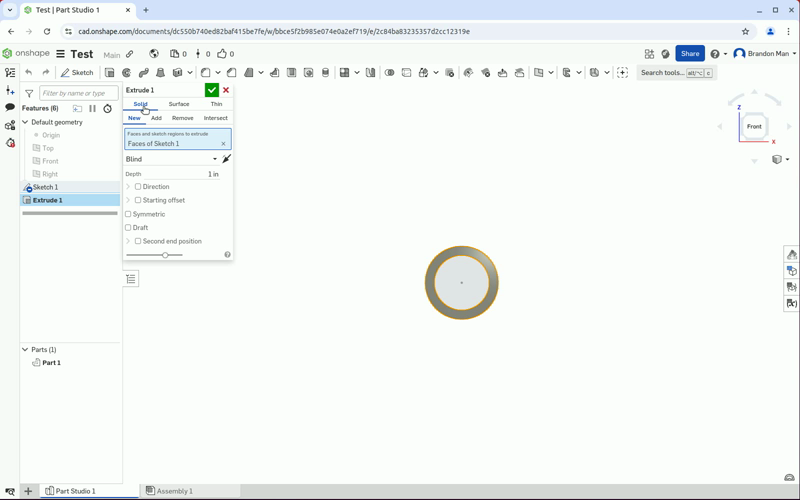
click(143, 106)
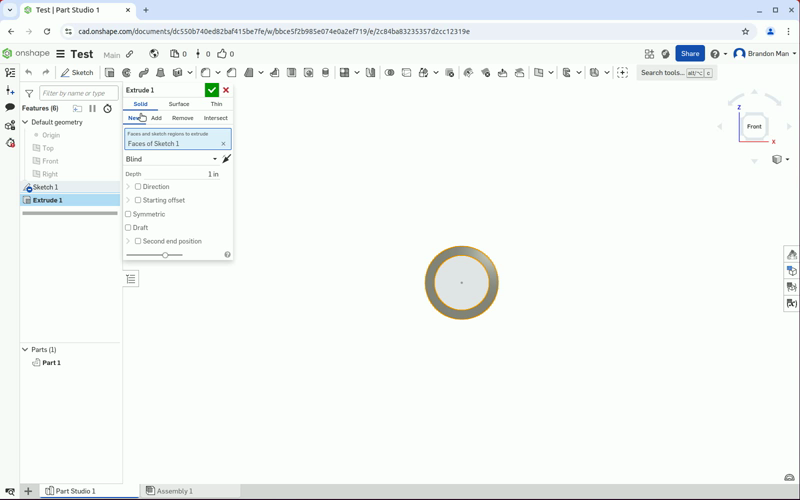
mouse_move(137, 120)
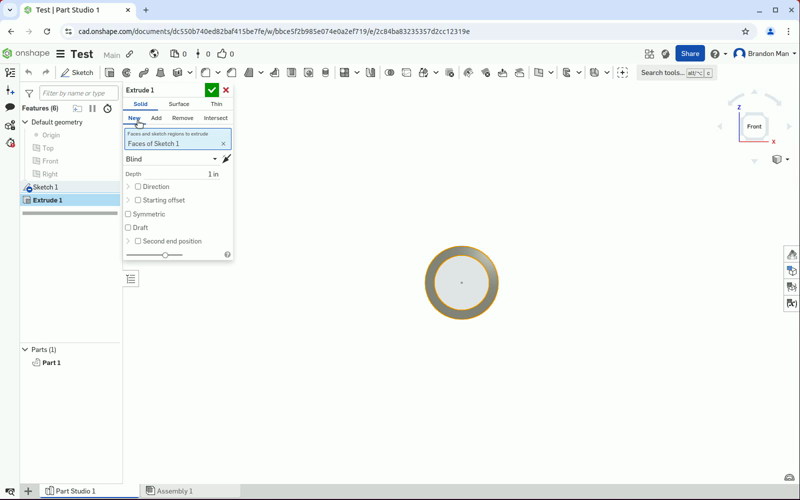
click(137, 120)
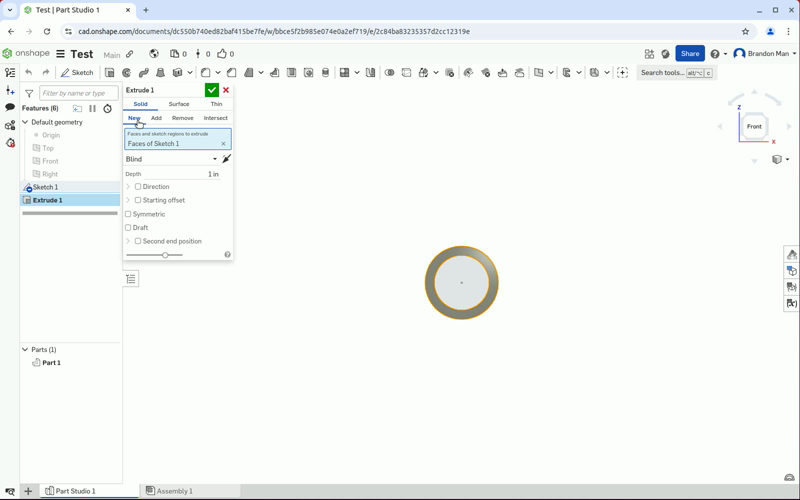
key(tab, 4)
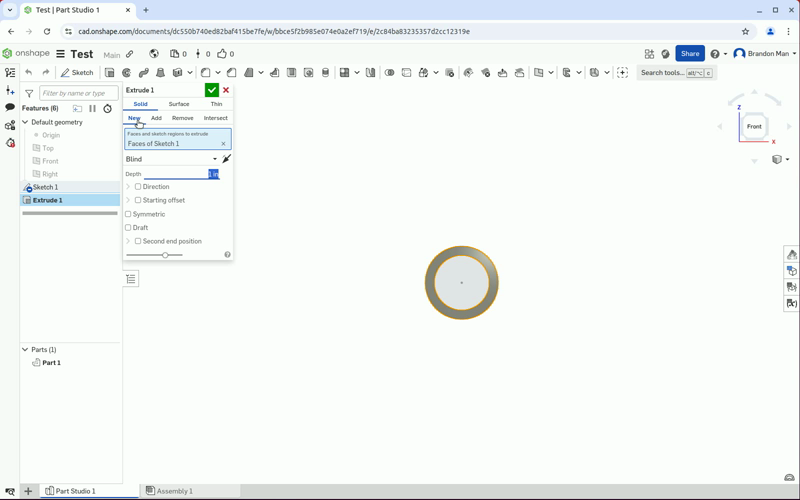
text(5.536)
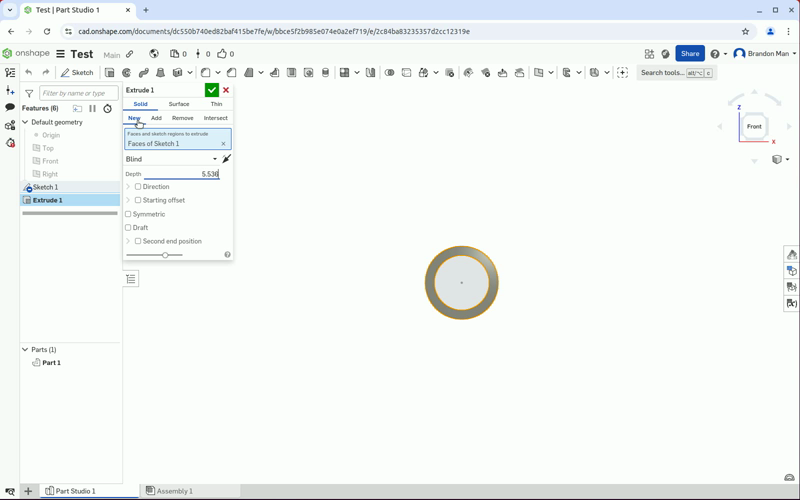
key(enter)
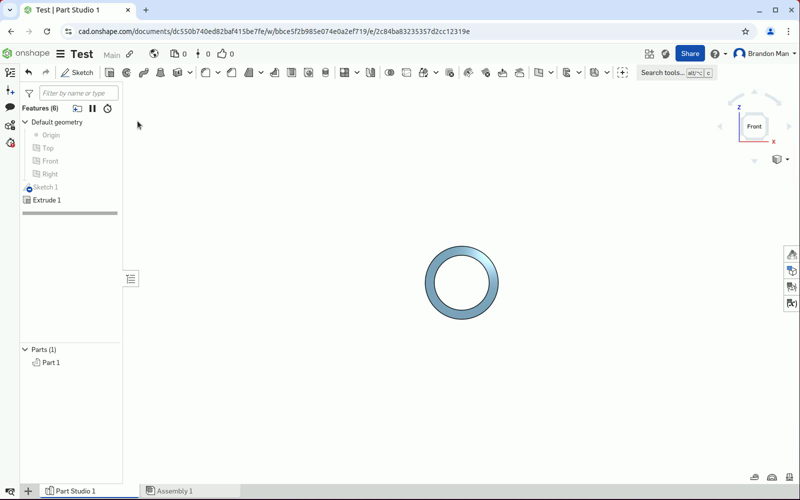
key(shift+h)
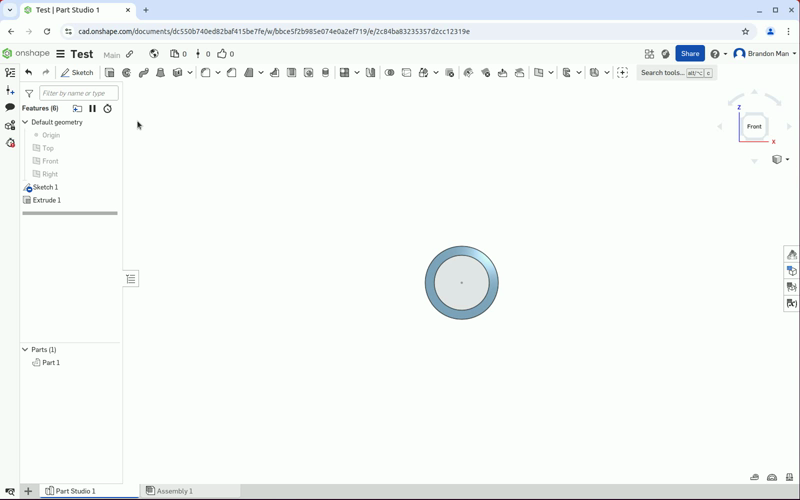
key(shift+h)
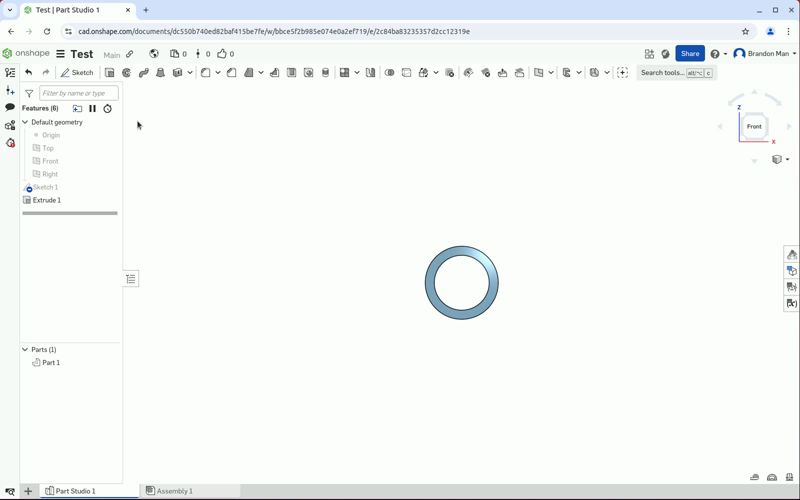
mouse_move(73, 189)
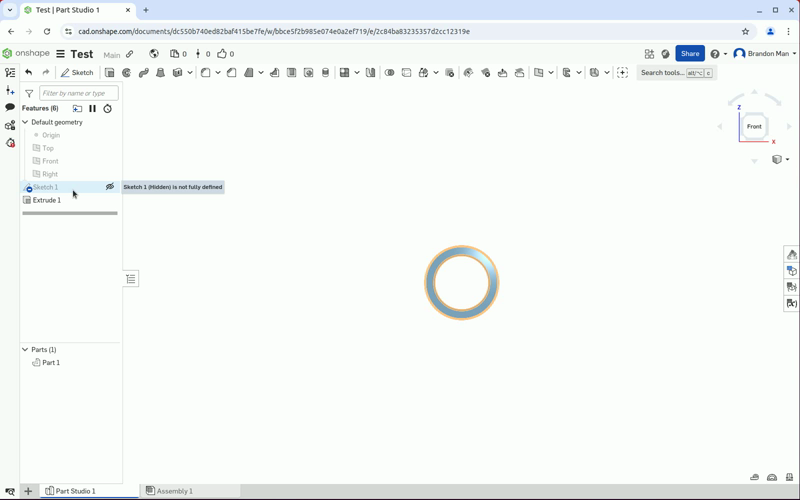
click(73, 189)
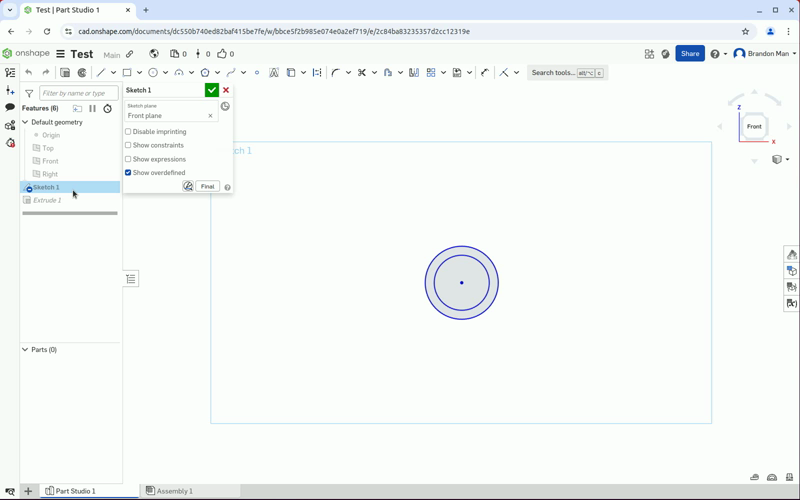
mouse_move(229, 92)
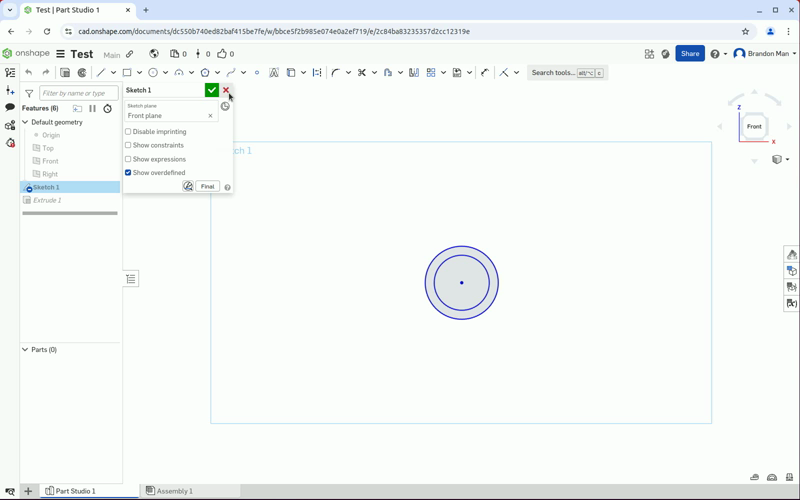
click(229, 92)
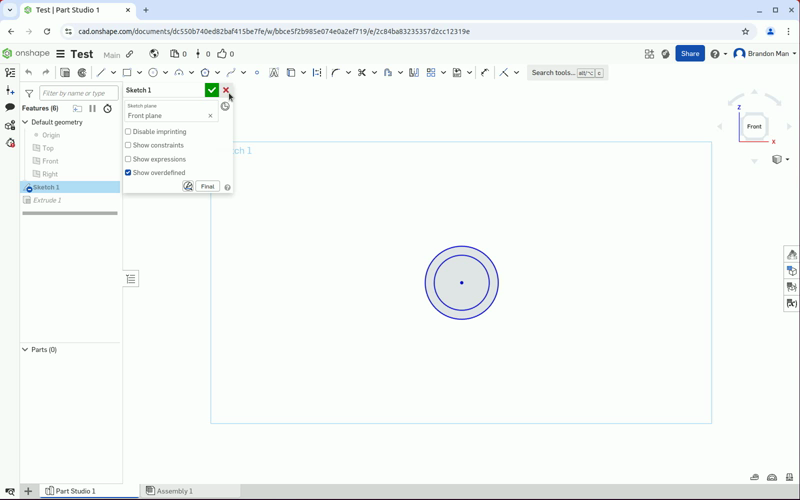
key(shift+s)
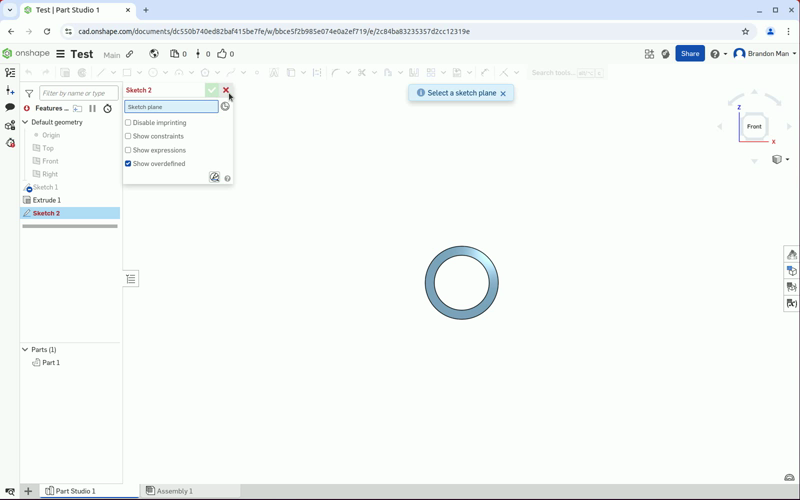
mouse_move(73, 163)
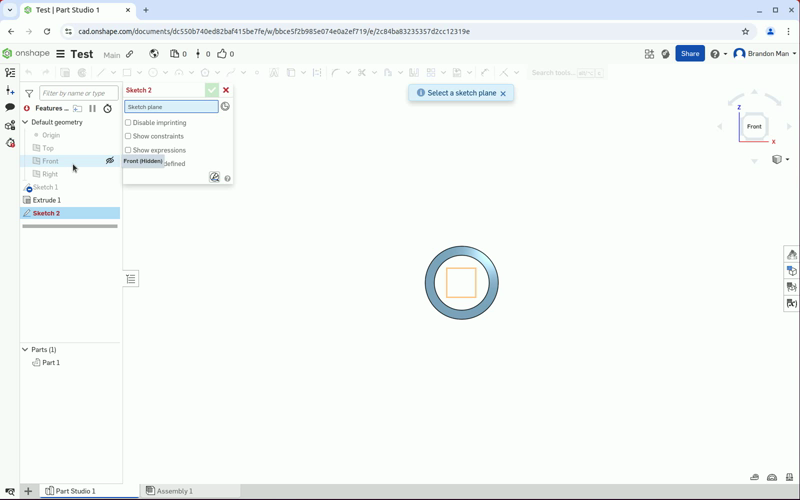
click(73, 163)
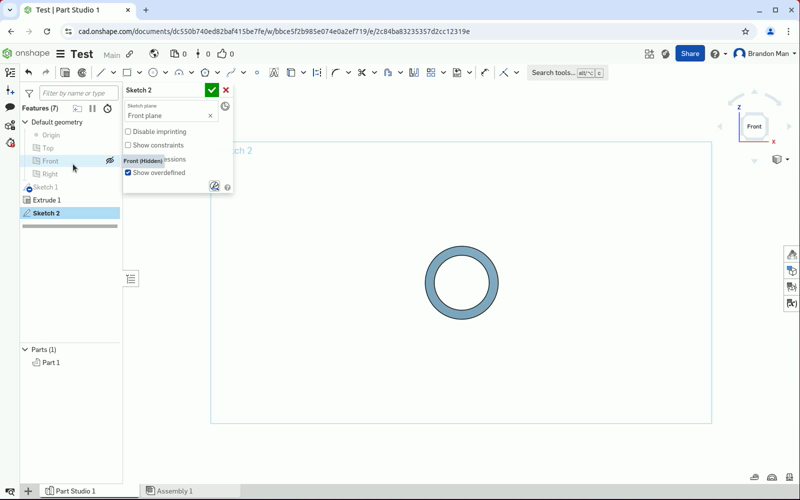
mouse_move(73, 352)
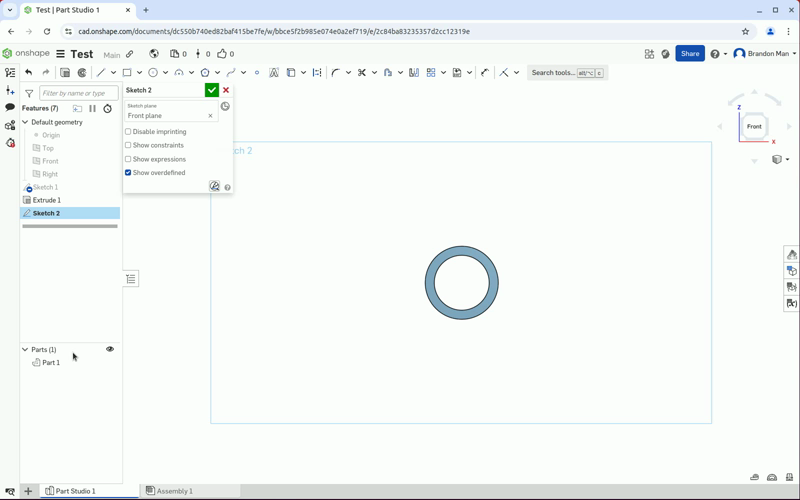
key(y)
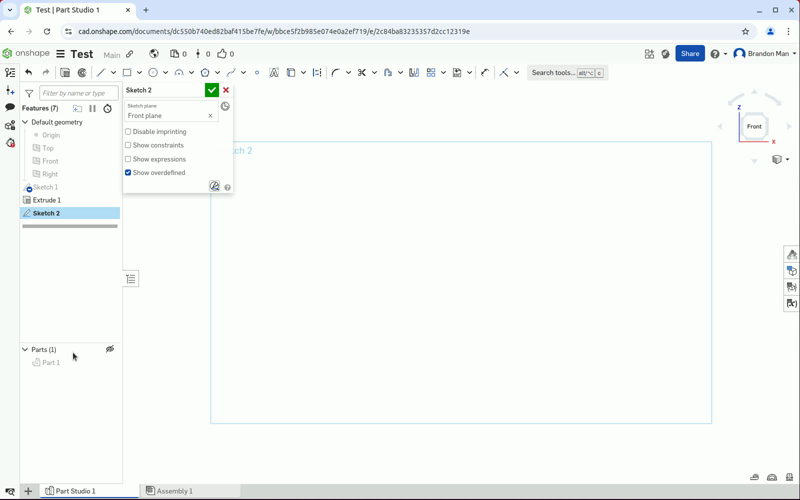
key(l)
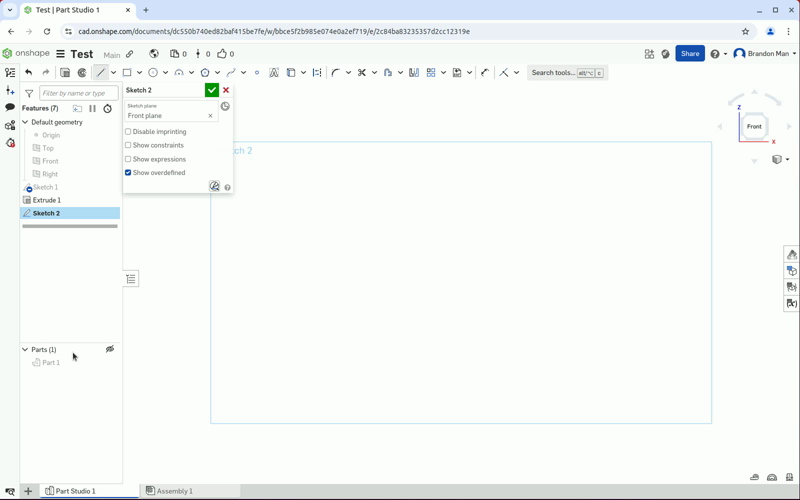
key_down(shift)
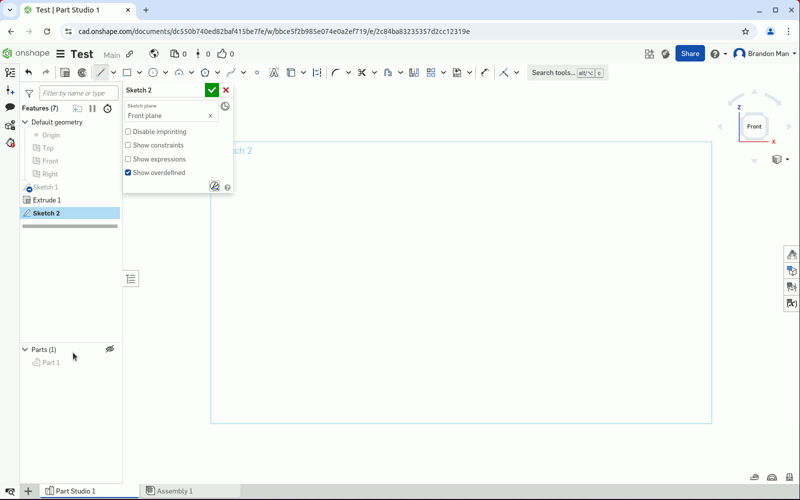
mouse_move(348, 321)
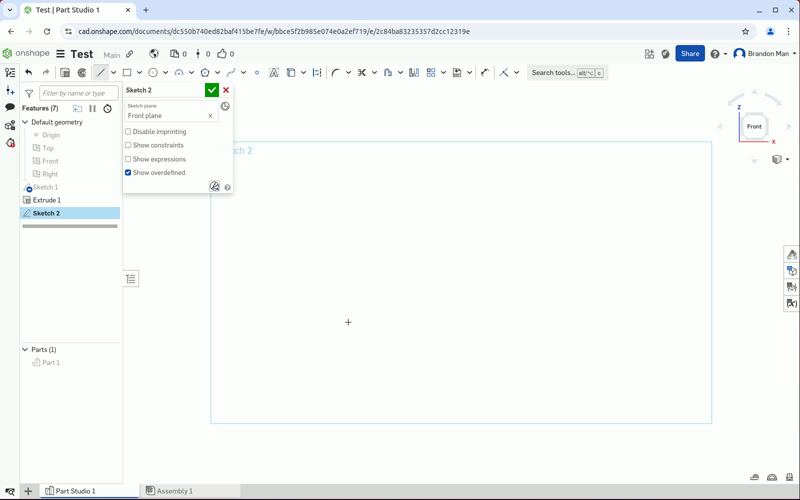
click(348, 321)
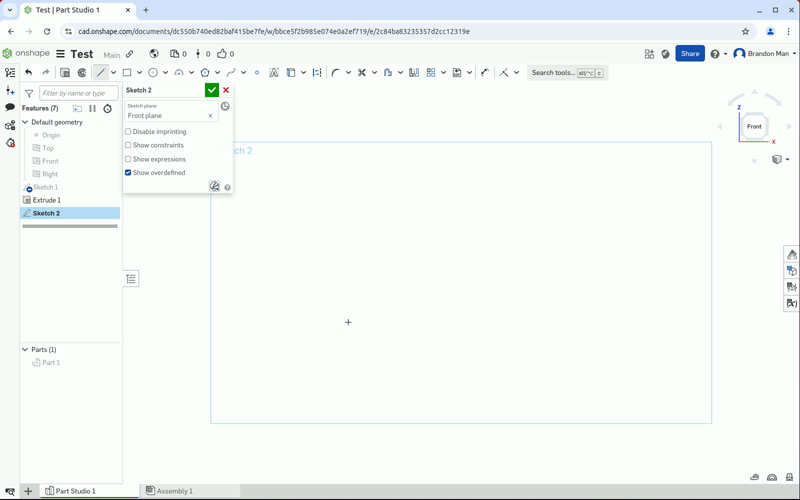
key_up(shift)
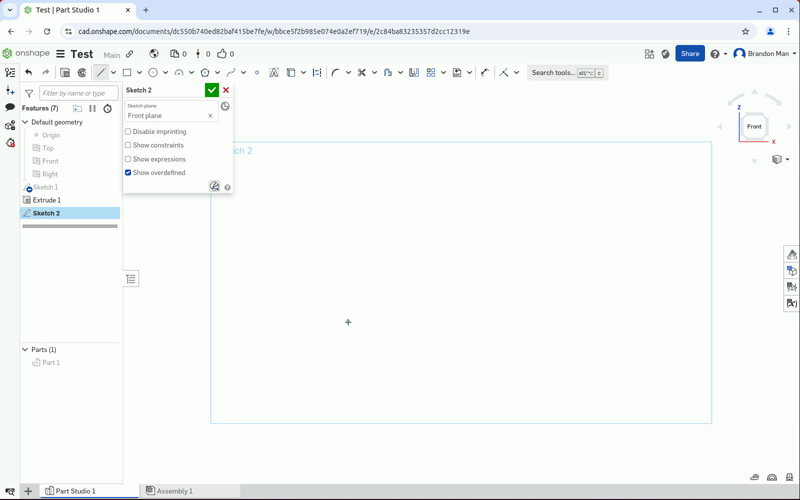
key_down(shift)
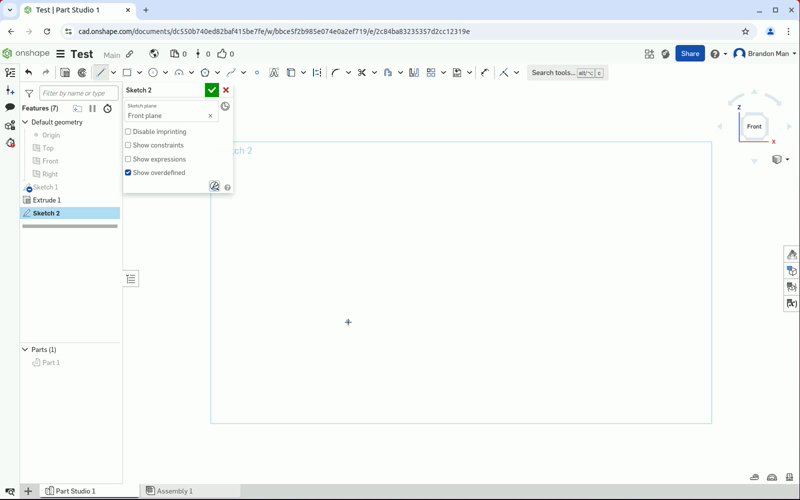
mouse_move(434, 321)
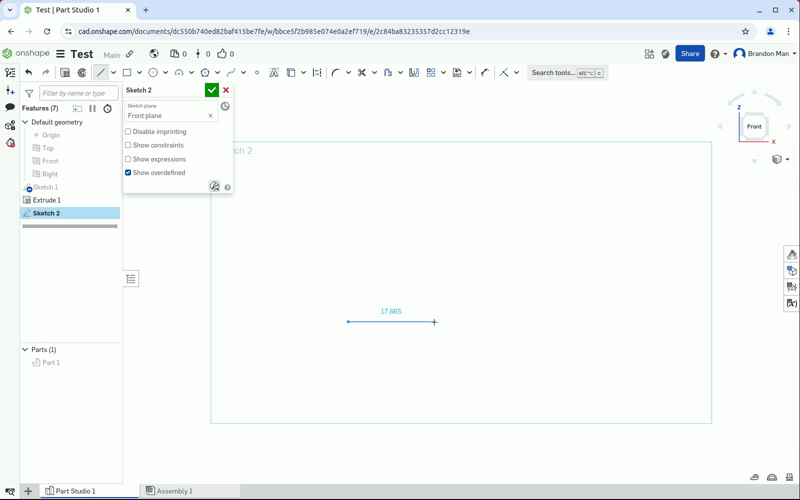
click(434, 321)
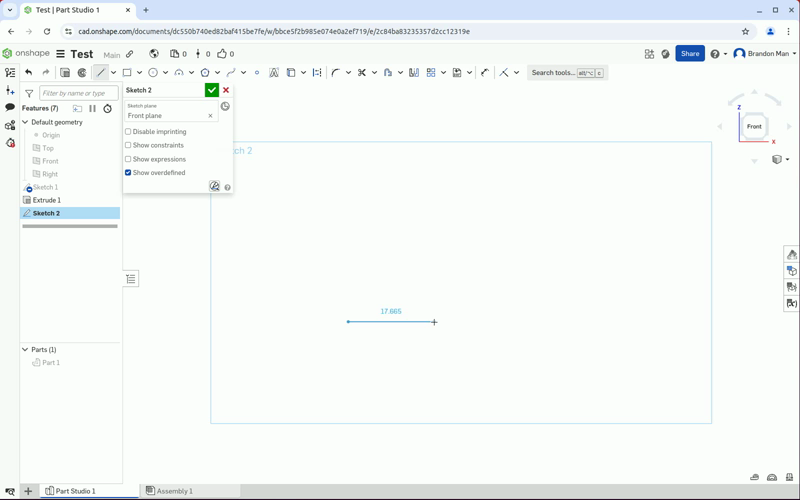
key_up(shift)
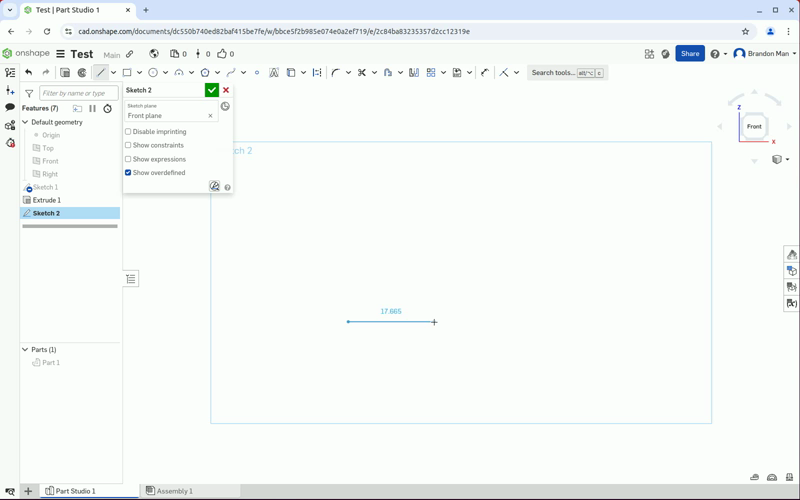
key_down(shift)
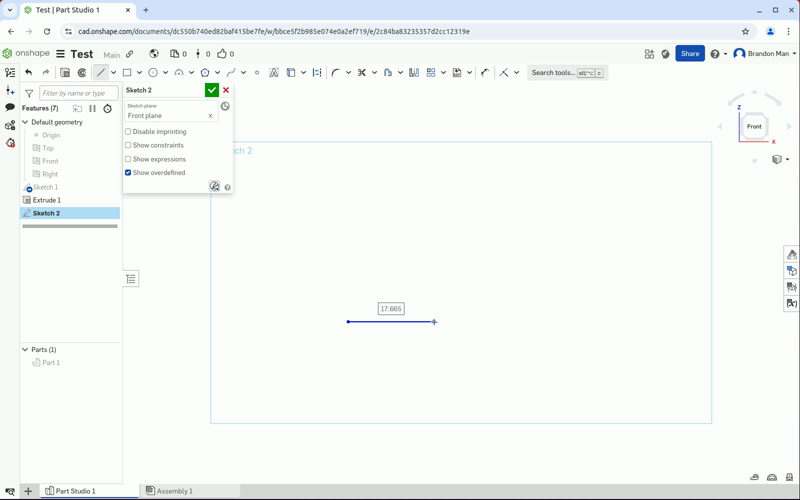
mouse_move(434, 228)
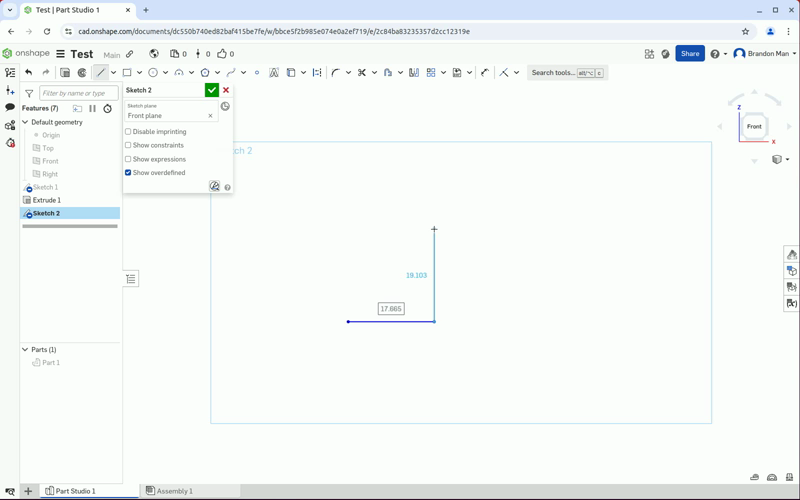
click(434, 228)
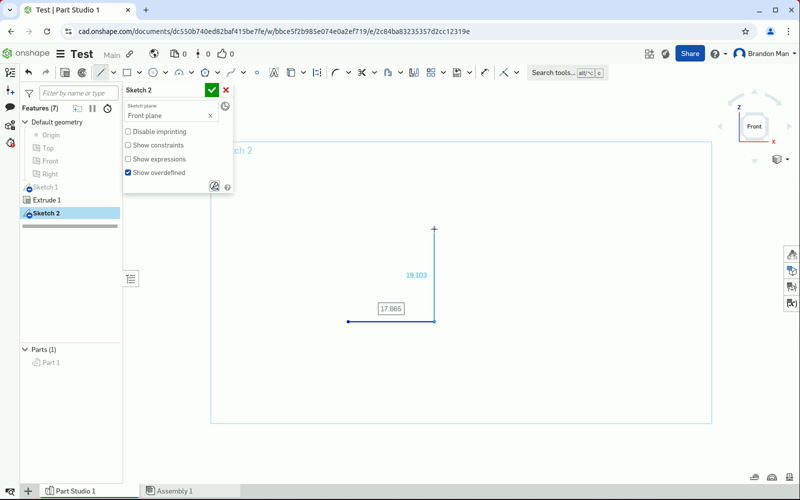
key_up(shift)
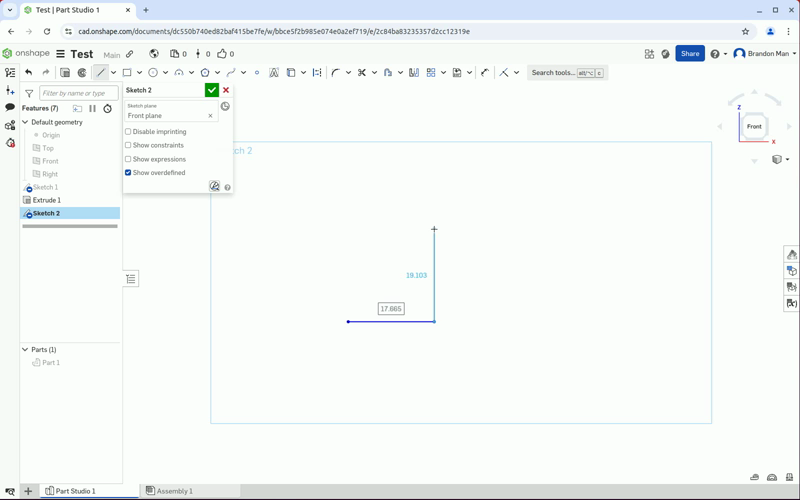
key_down(shift)
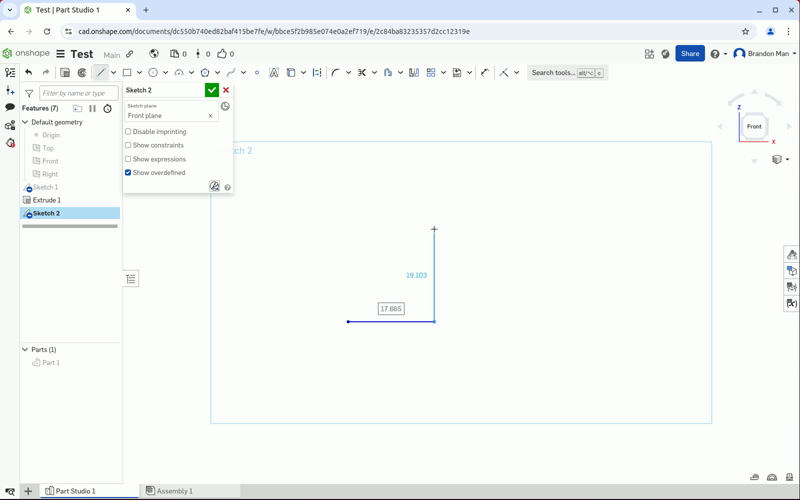
mouse_move(348, 228)
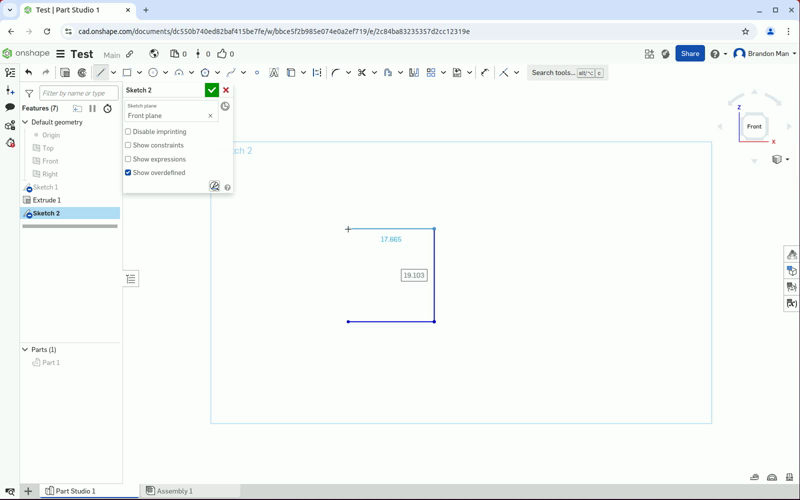
click(348, 228)
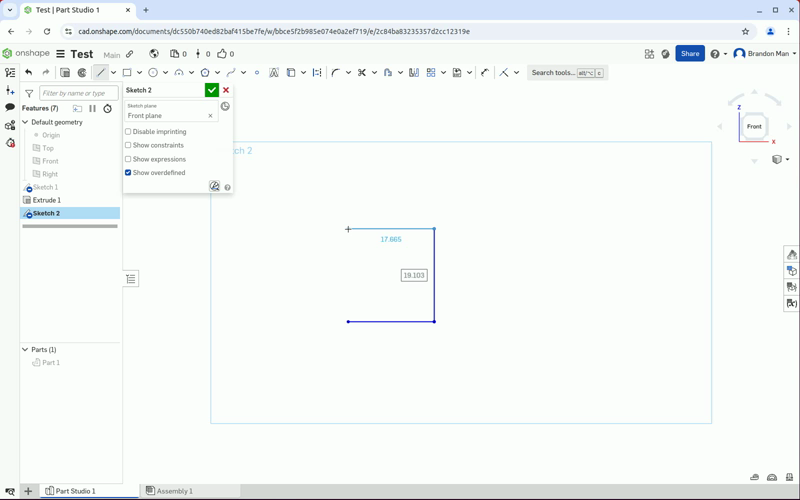
key_up(shift)
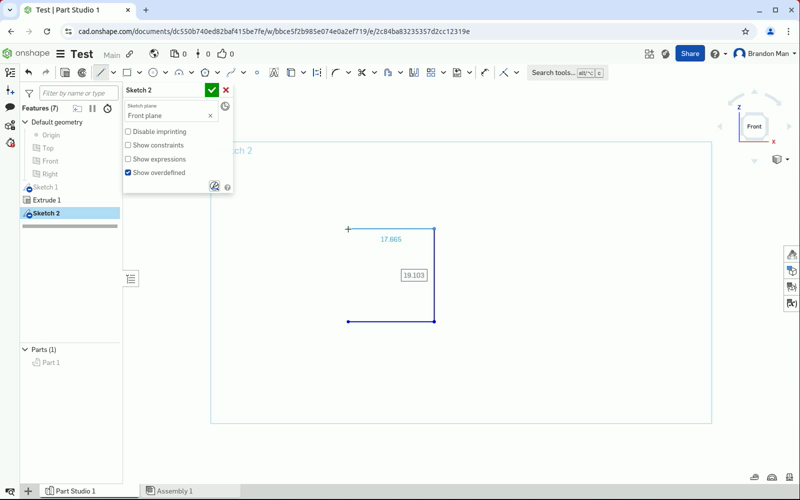
key_down(shift)
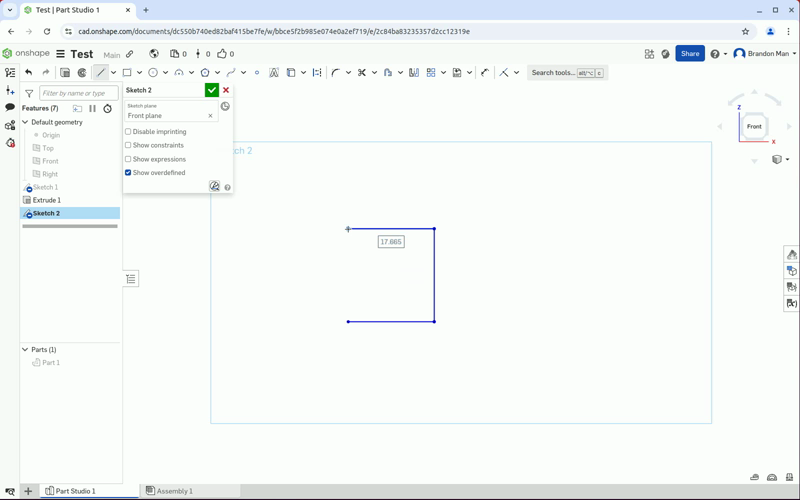
mouse_move(348, 321)
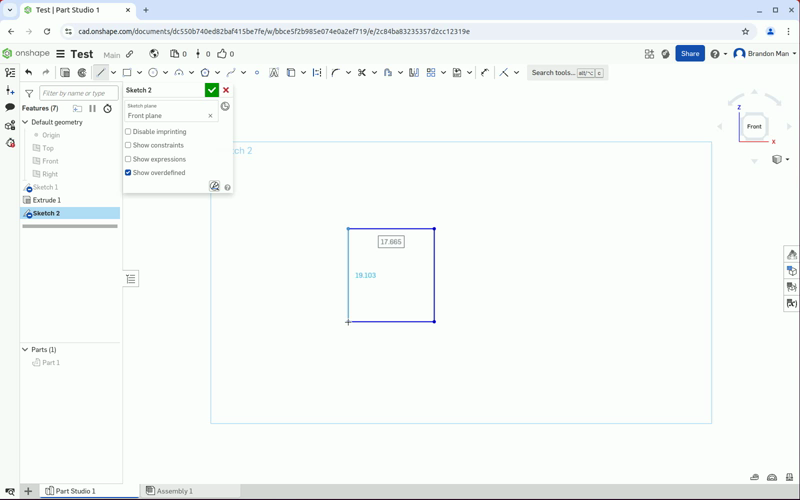
key_up(shift)
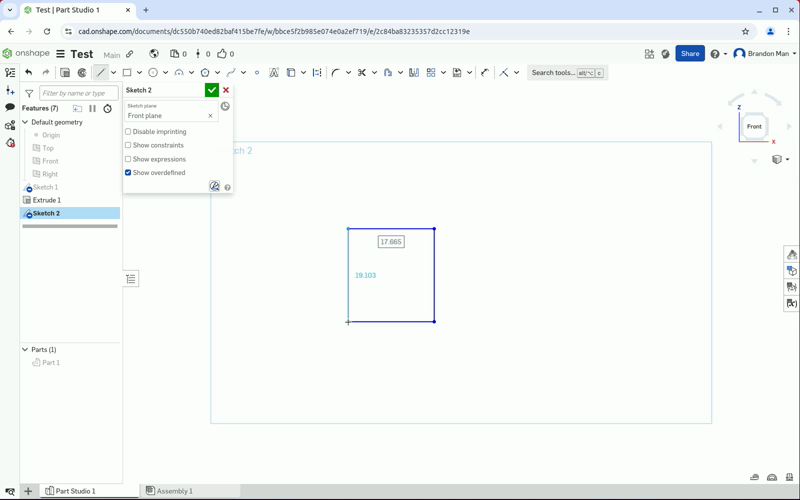
click(348, 321)
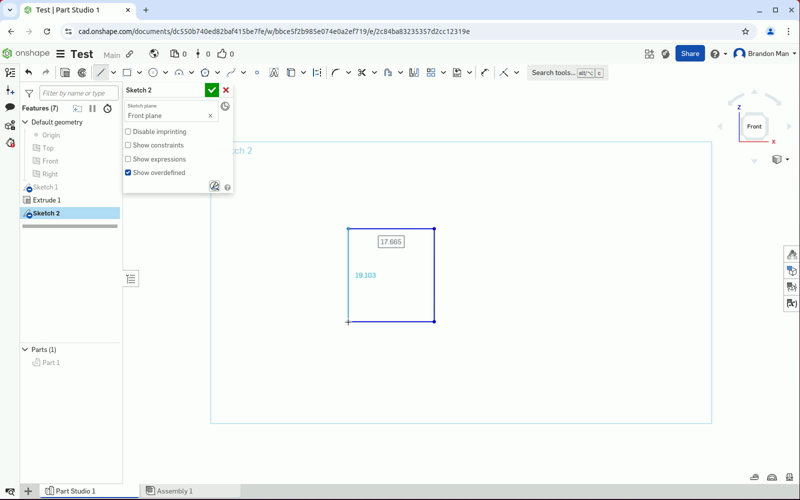
key(esc)
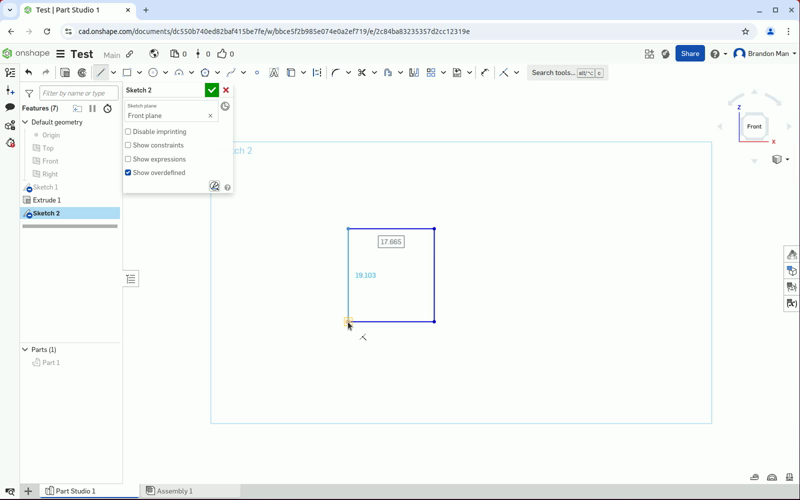
mouse_move(362, 266)
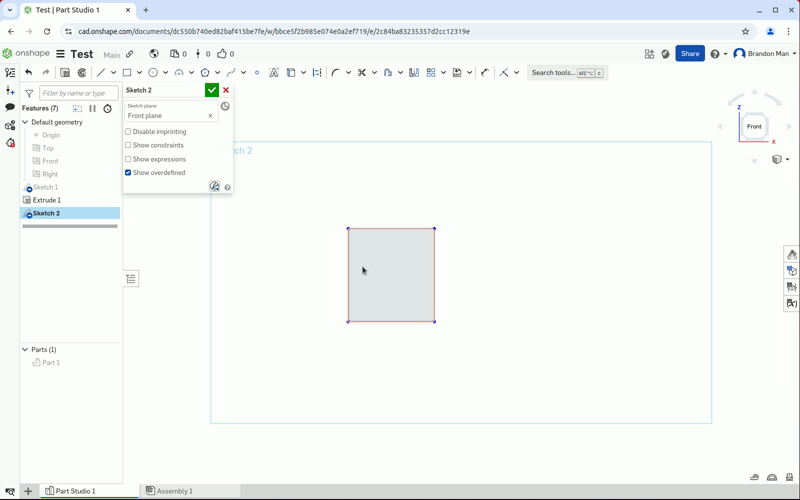
click(362, 266)
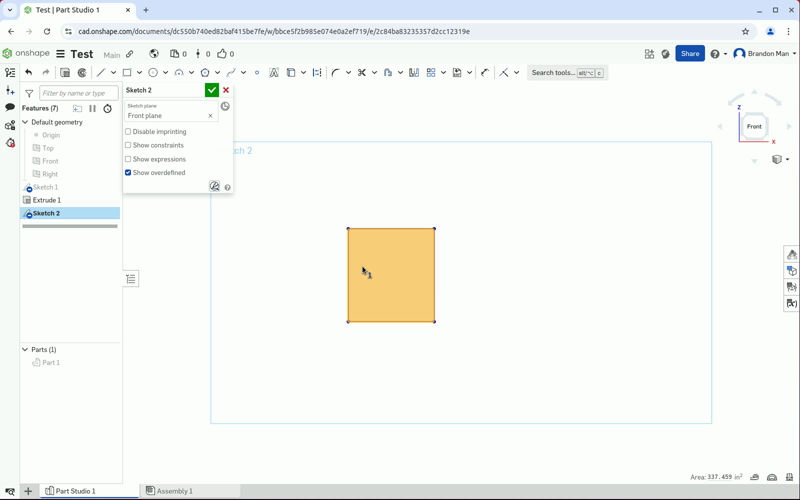
mouse_move(73, 352)
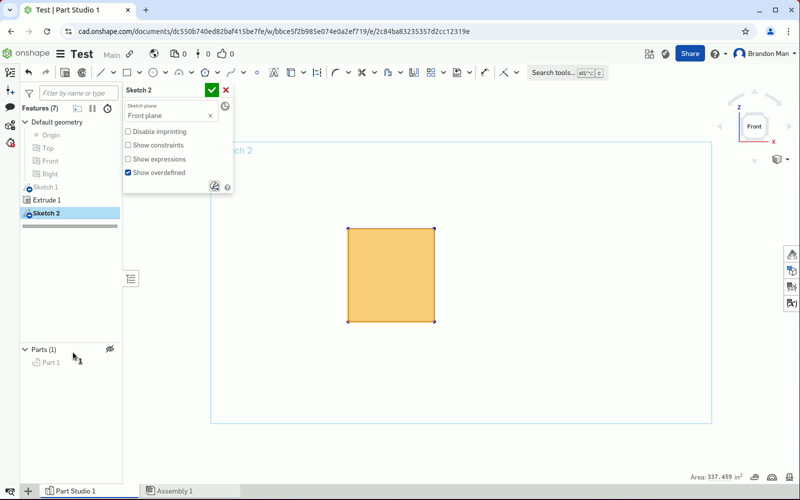
key(shift+y)
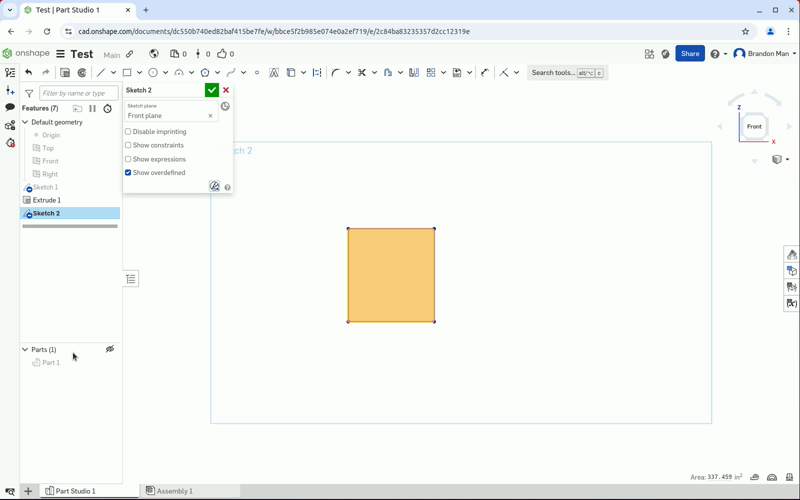
key(shift+e)
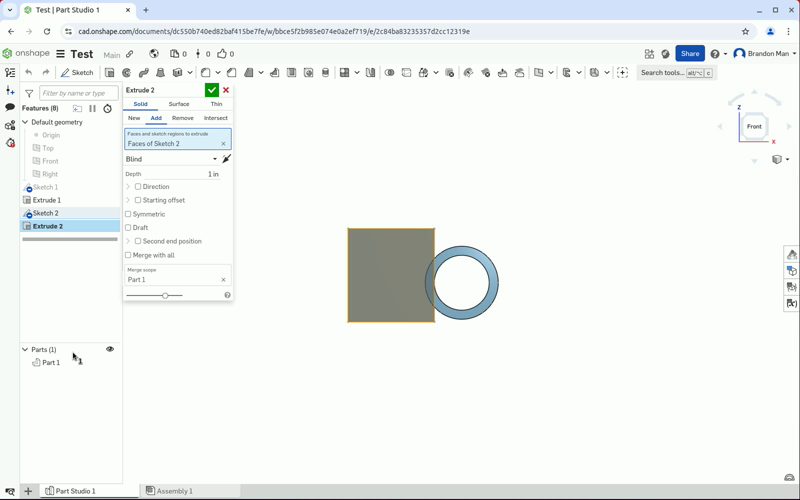
mouse_move(143, 106)
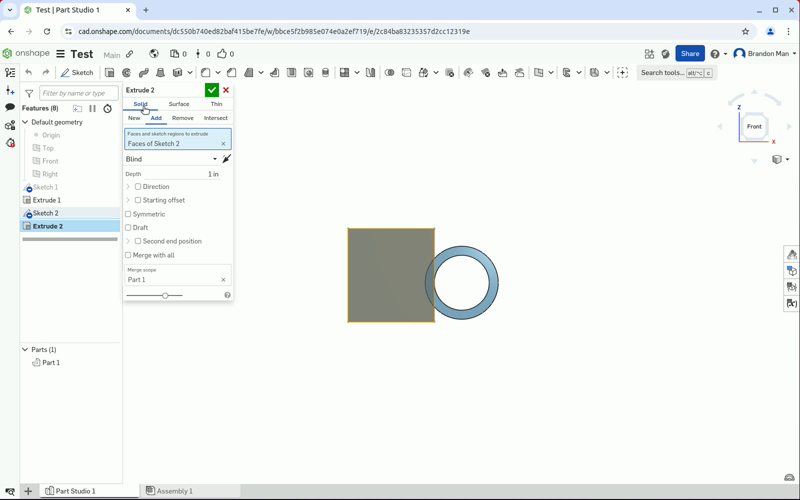
click(143, 106)
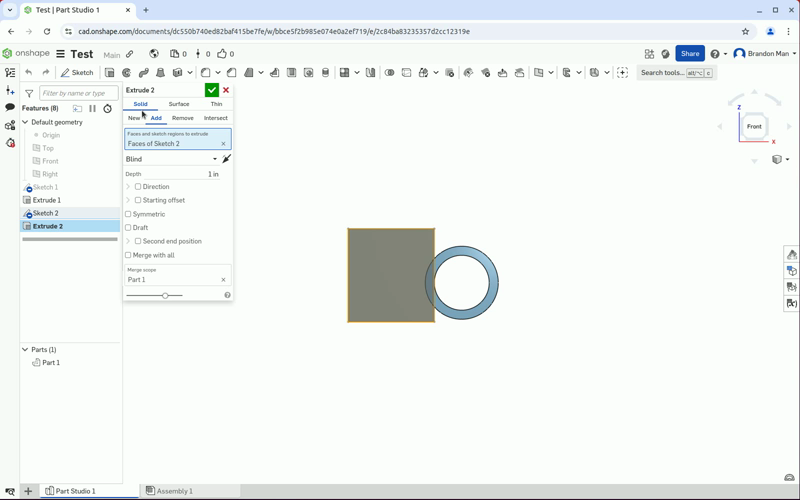
mouse_move(137, 120)
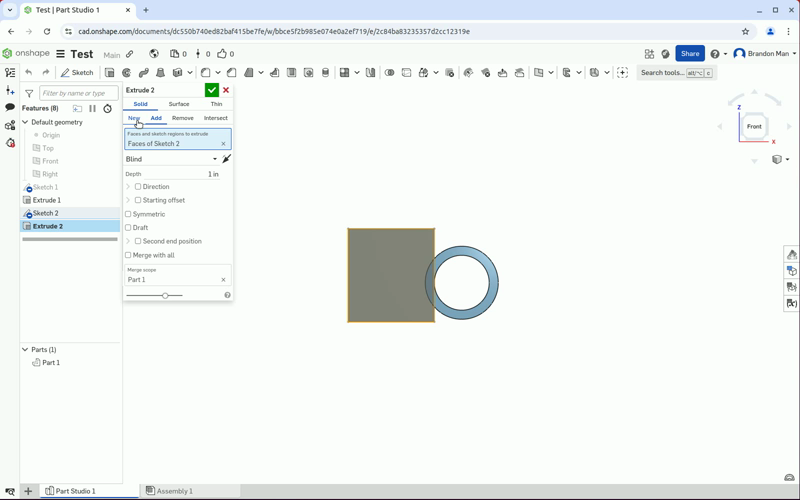
click(137, 120)
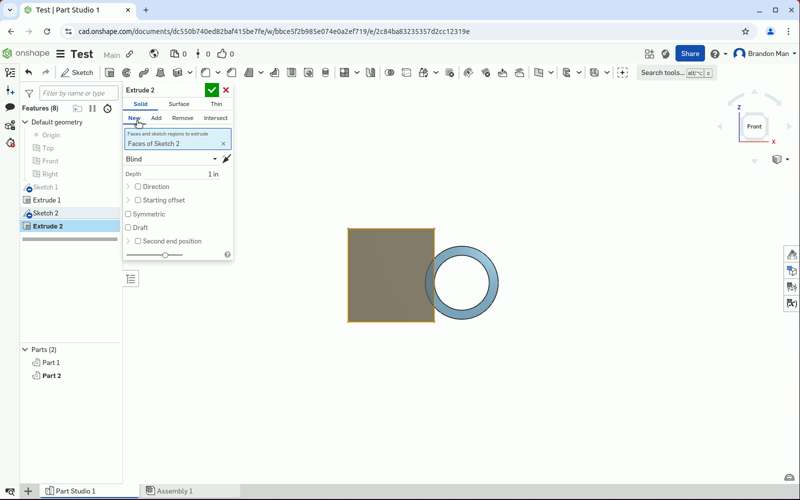
key(tab, 4)
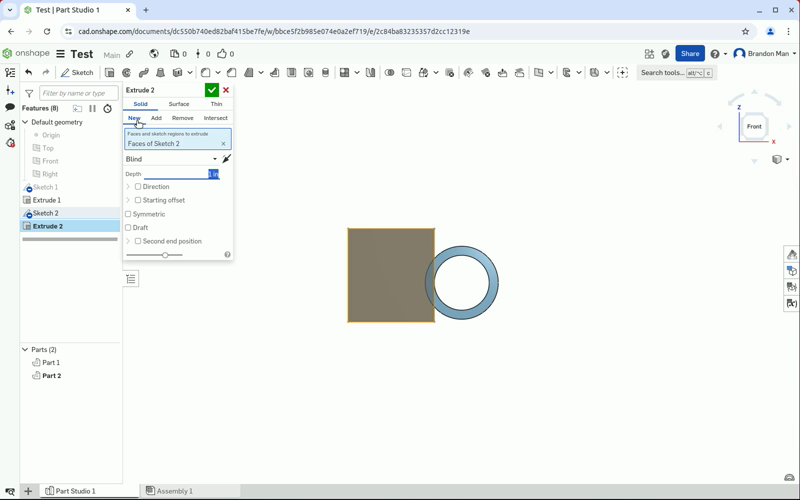
text(2.648)
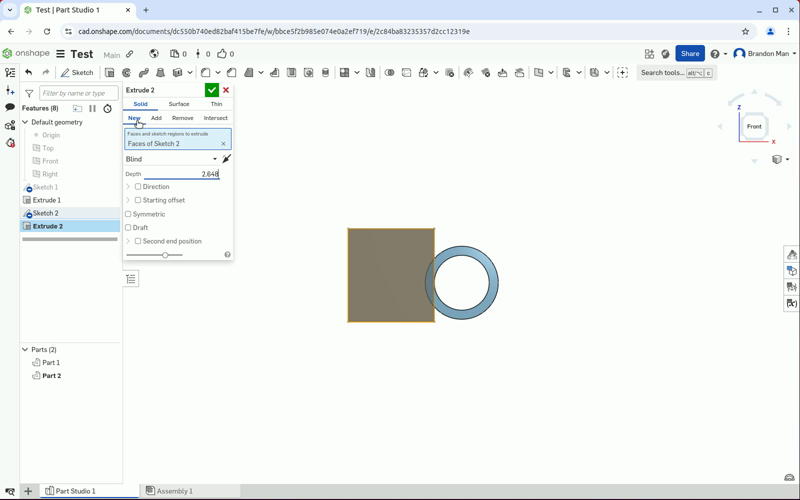
key(enter)
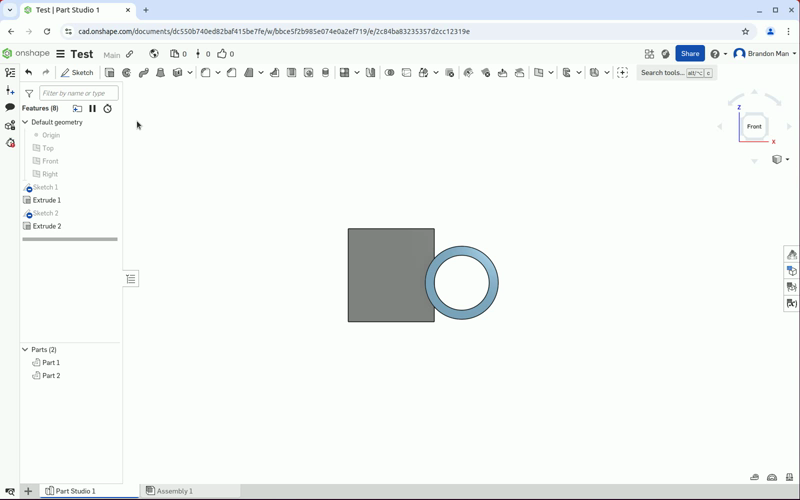
key(shift+h)
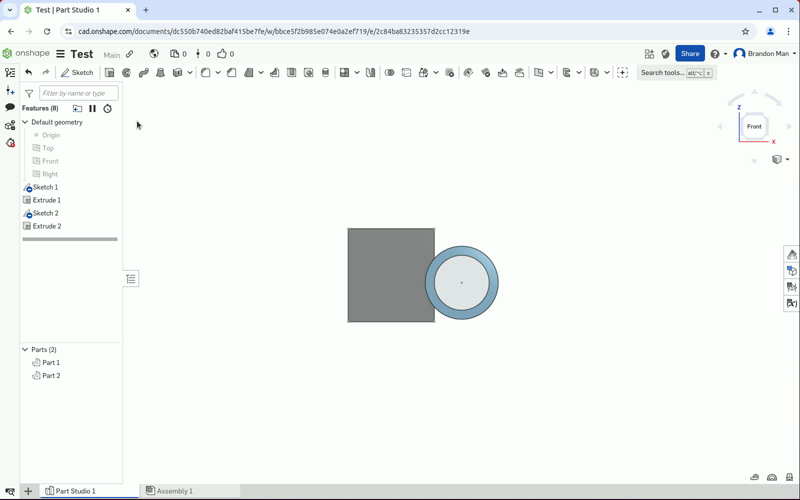
key(shift+h)
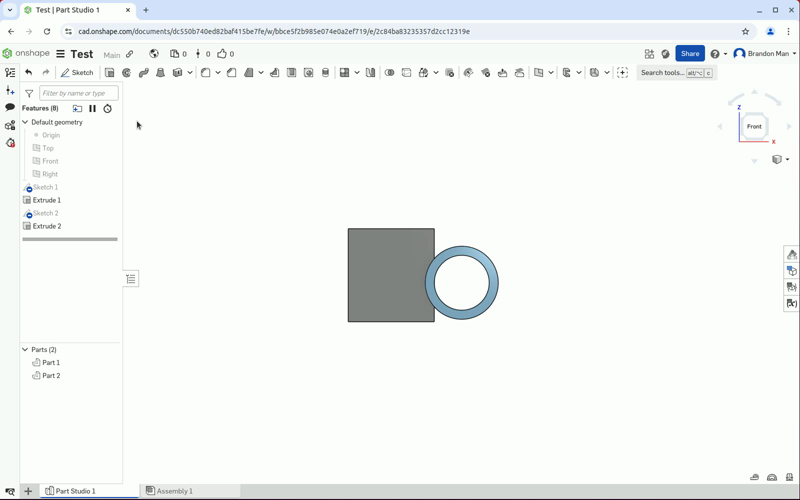
mouse_move(73, 189)
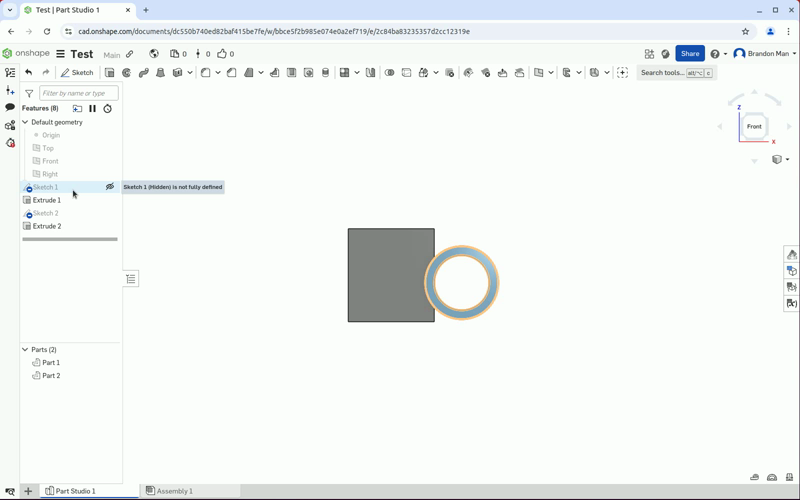
click(73, 189)
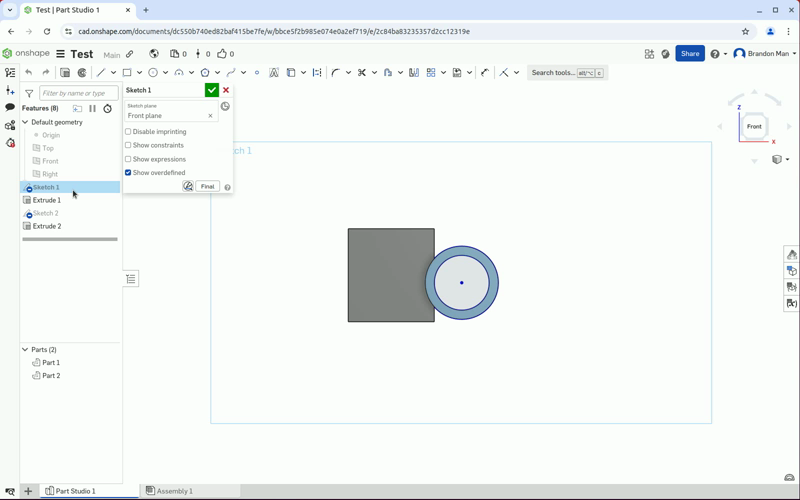
mouse_move(229, 92)
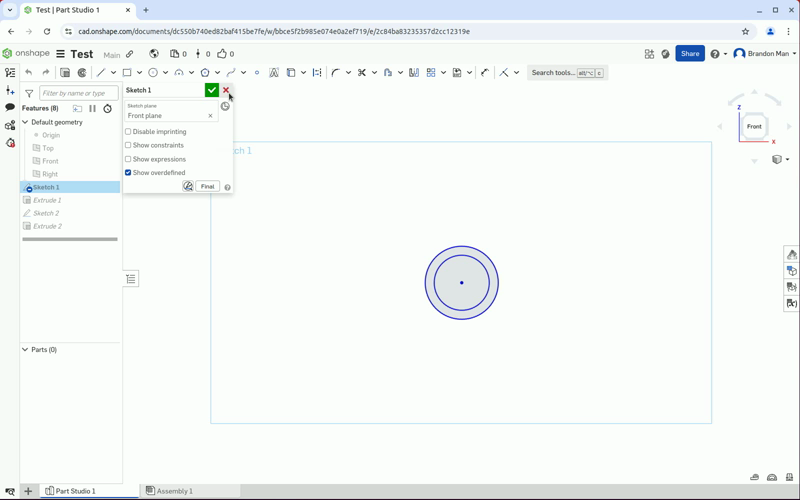
click(229, 92)
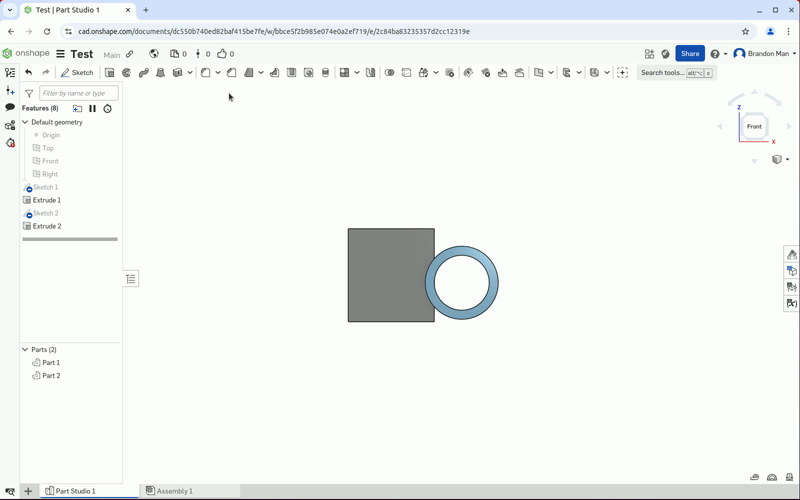
mouse_move(73, 352)
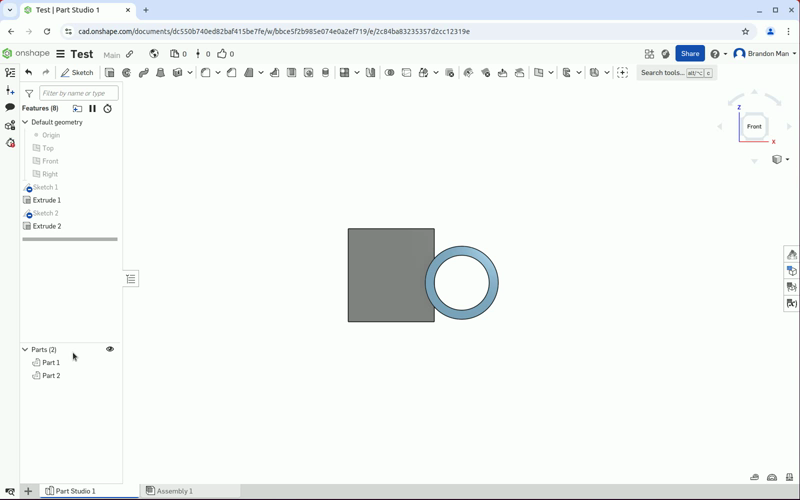
key(y)
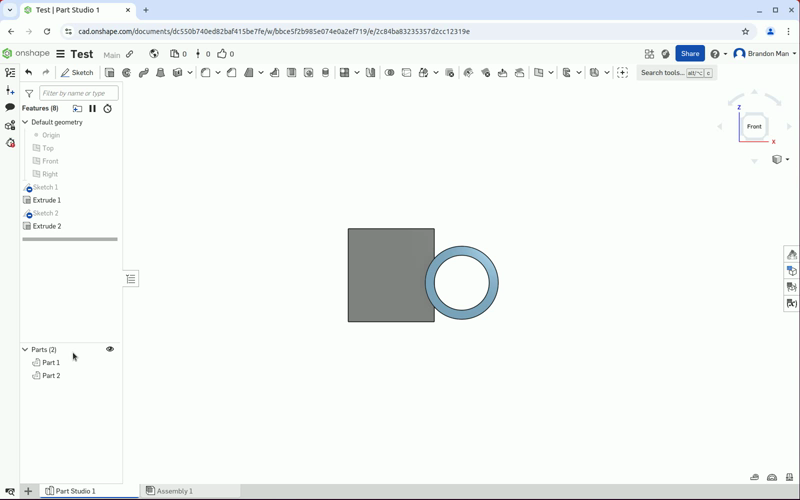
key(shift+p)
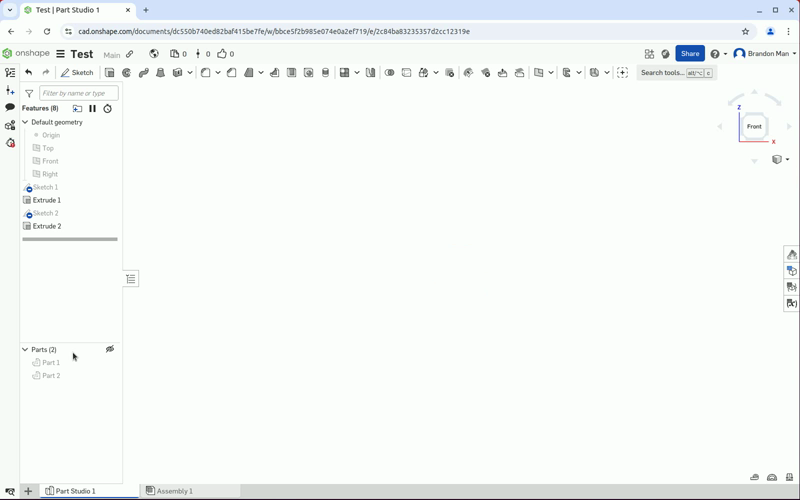
key(space)
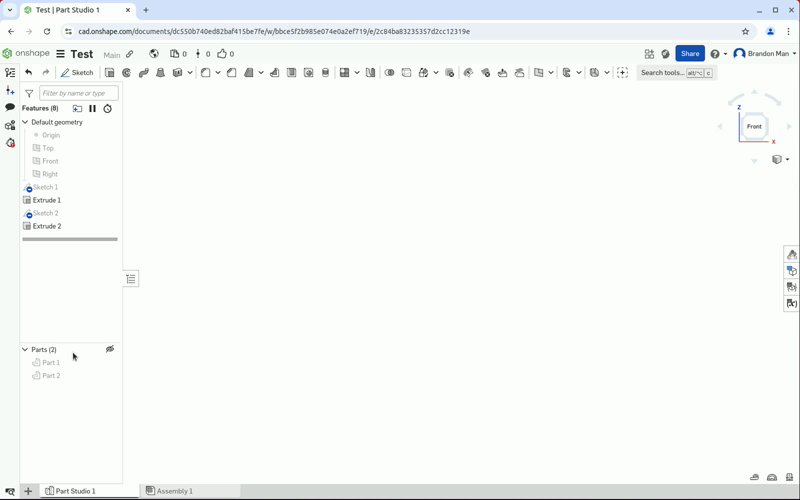
key_down(shift)
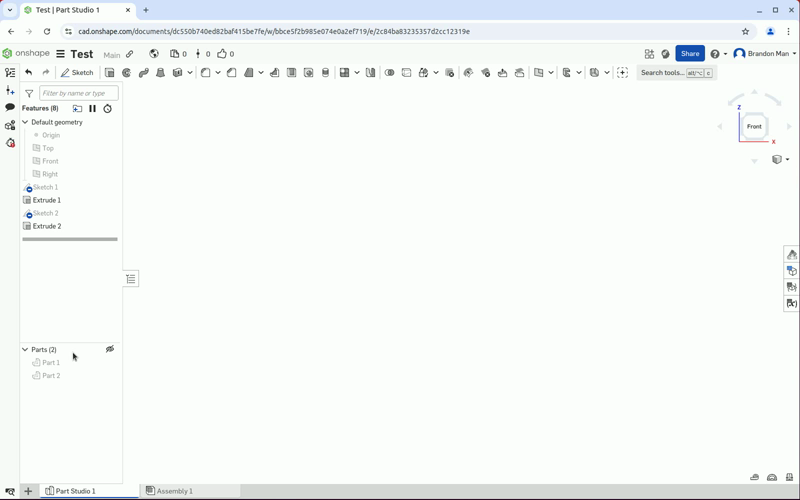
key(down)
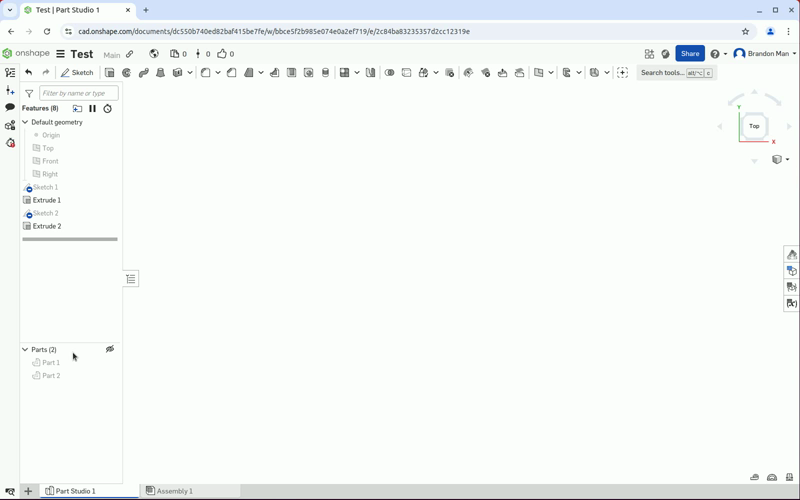
key_up(shift)
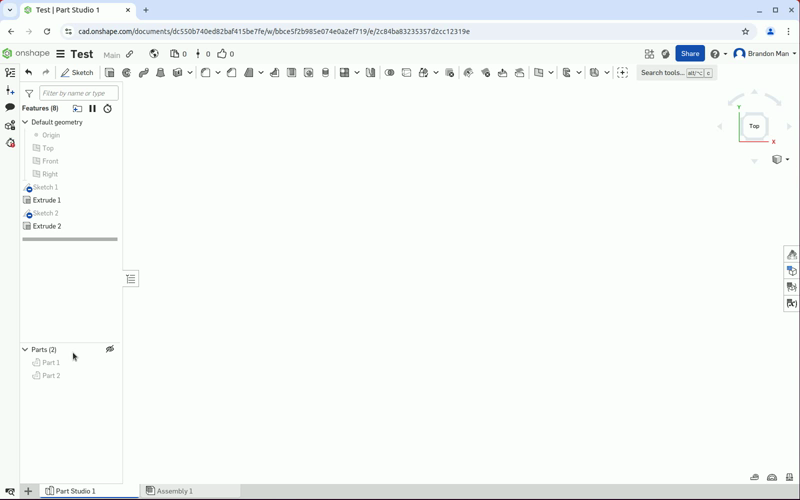
mouse_move(73, 352)
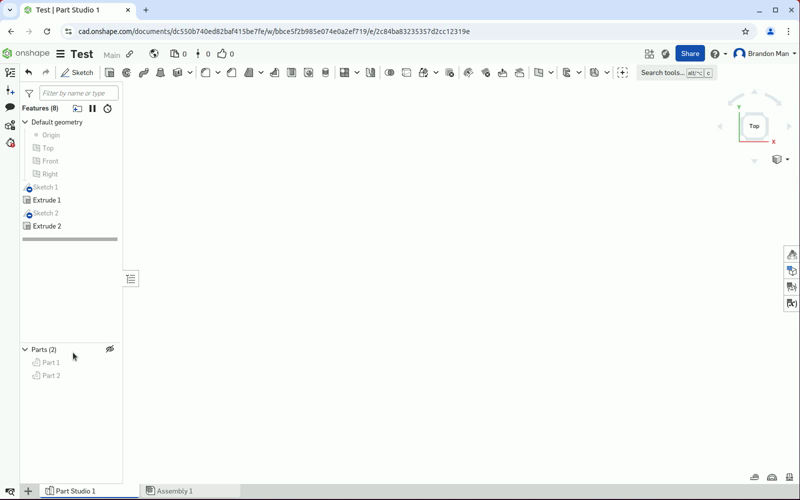
key(shift+y)
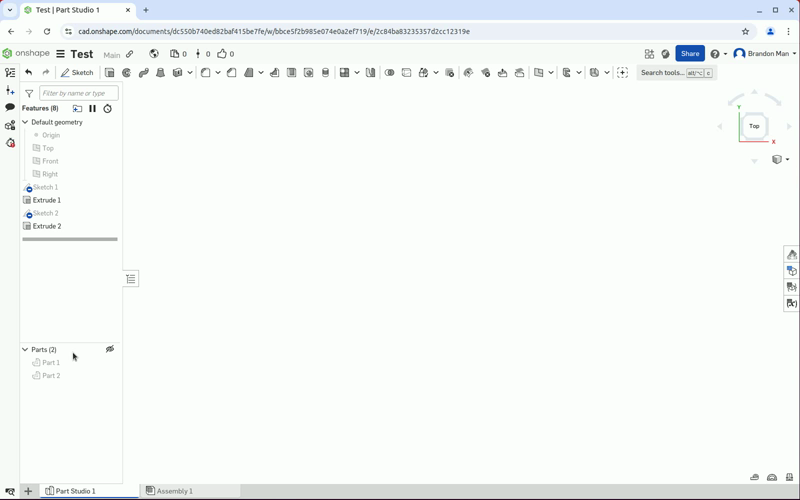
key(shift+s)
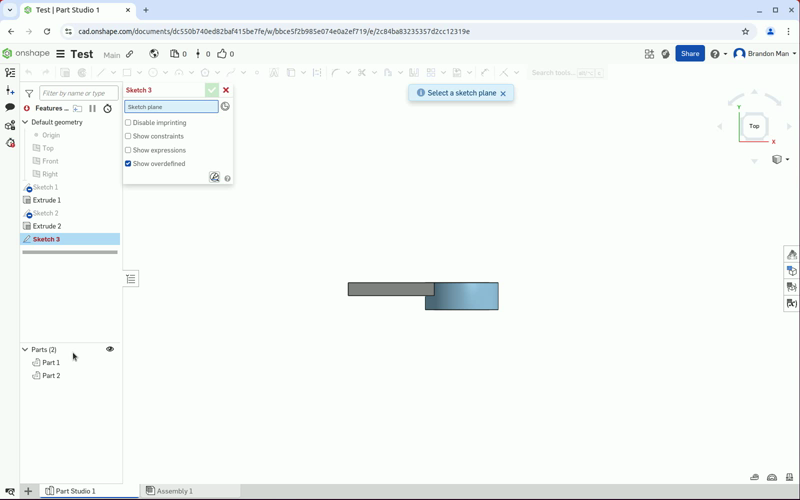
mouse_move(73, 150)
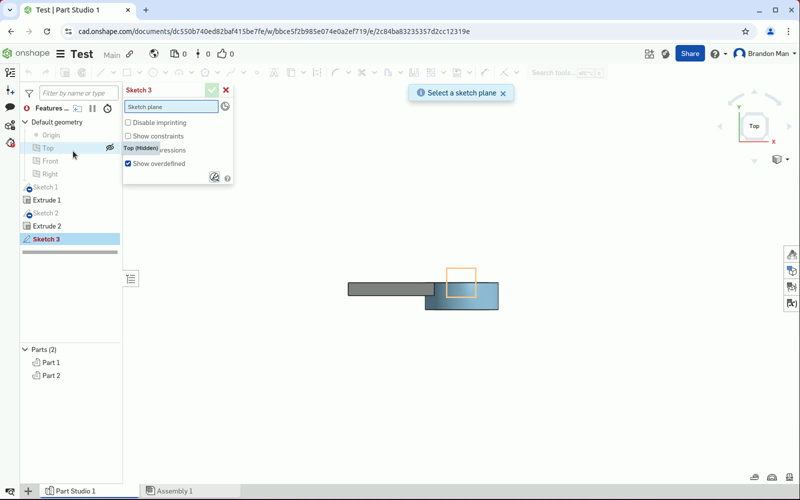
click(73, 150)
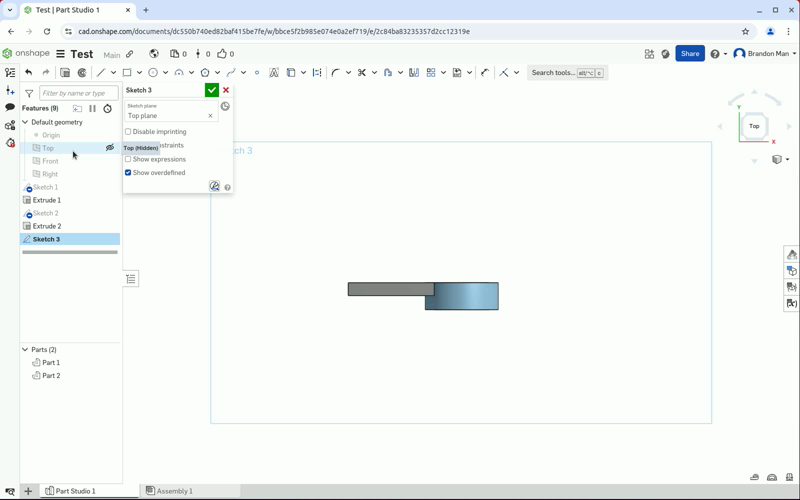
mouse_move(73, 352)
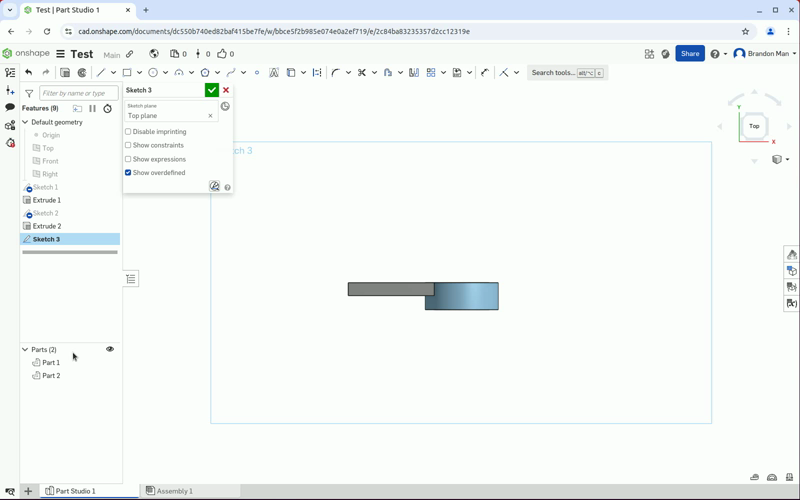
key(y)
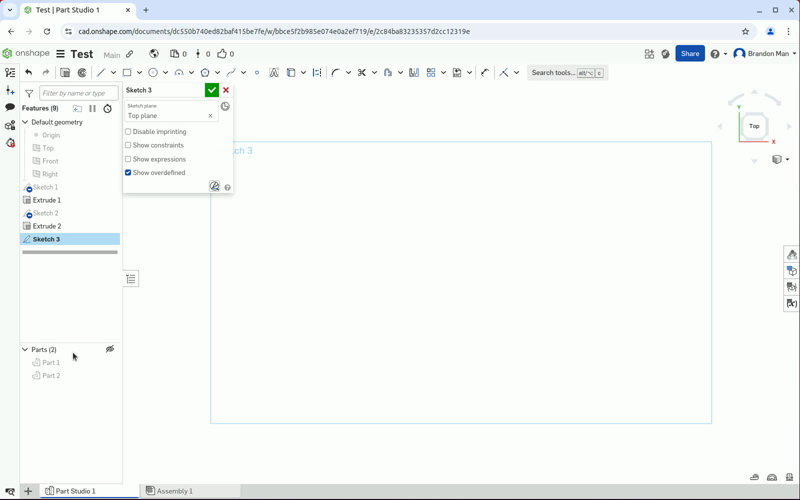
key(l)
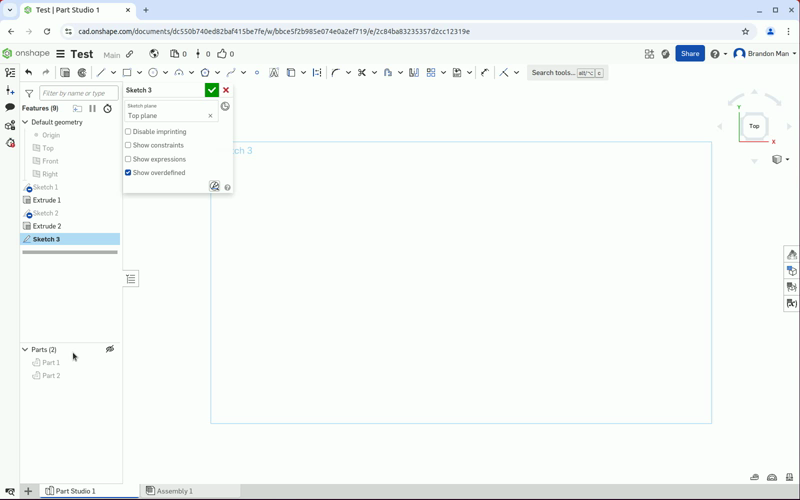
key_down(shift)
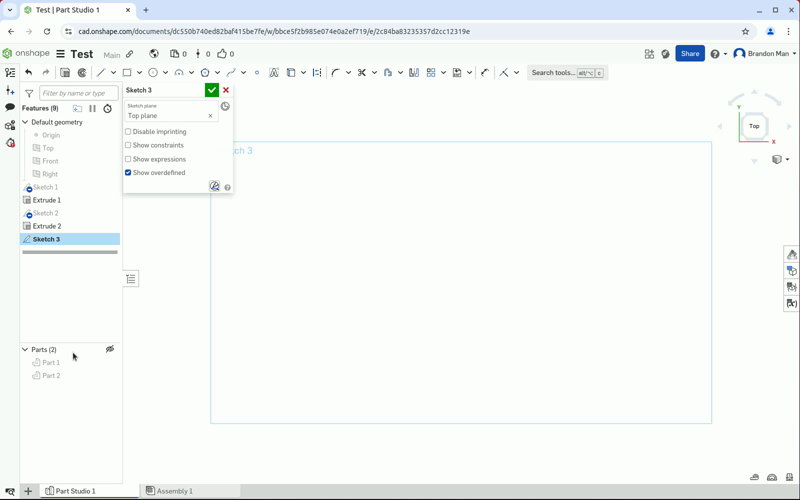
mouse_move(401, 295)
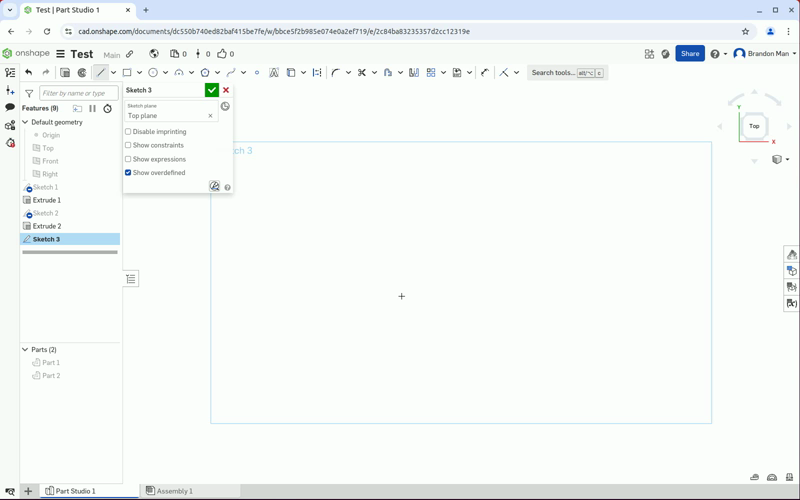
click(401, 295)
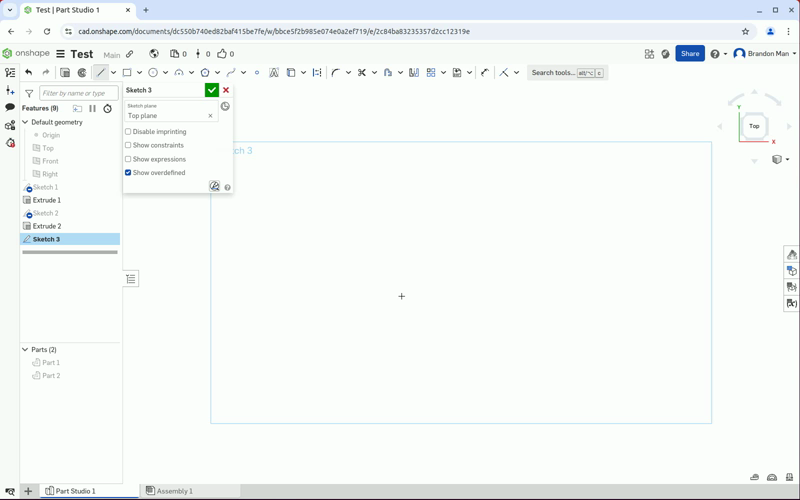
key_up(shift)
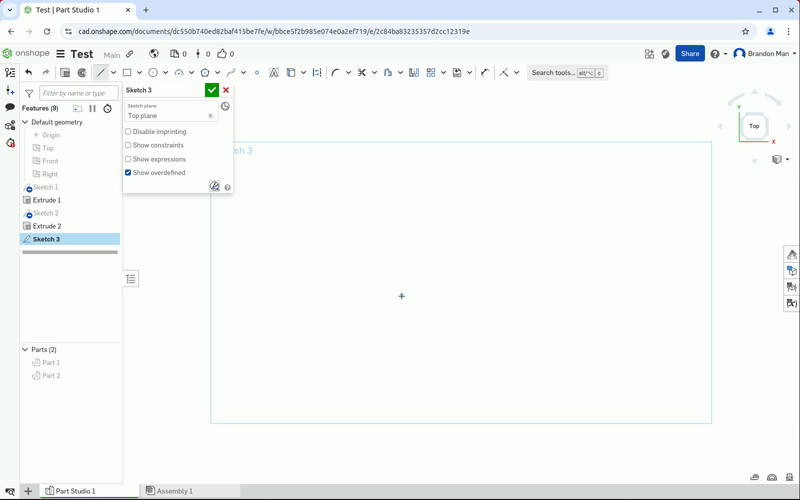
key_down(shift)
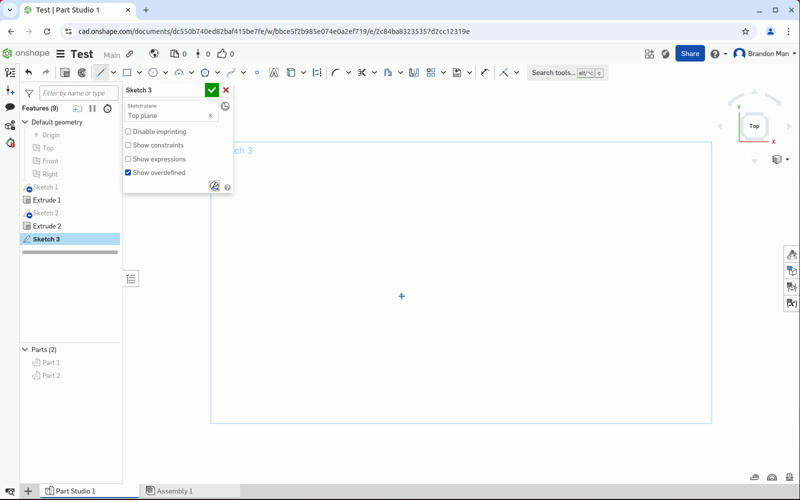
mouse_move(431, 295)
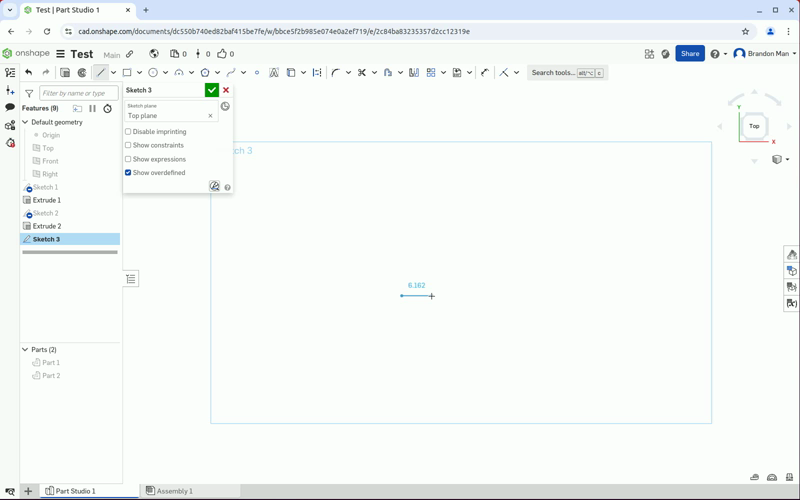
mouse_move(426, 309)
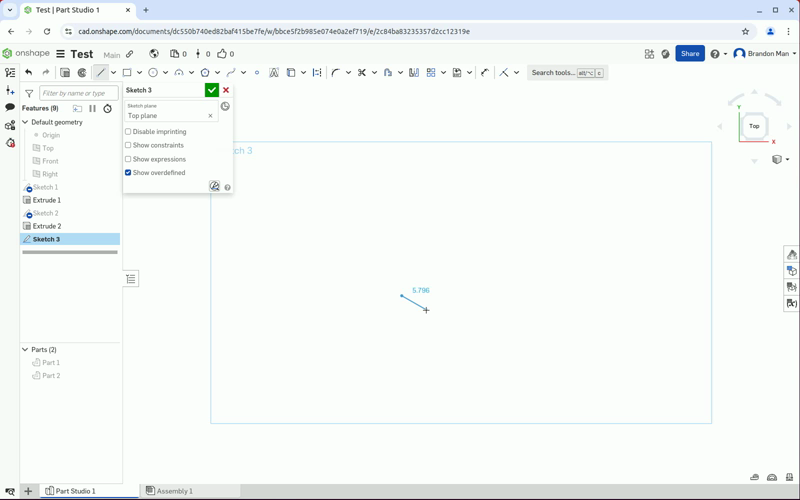
click(426, 309)
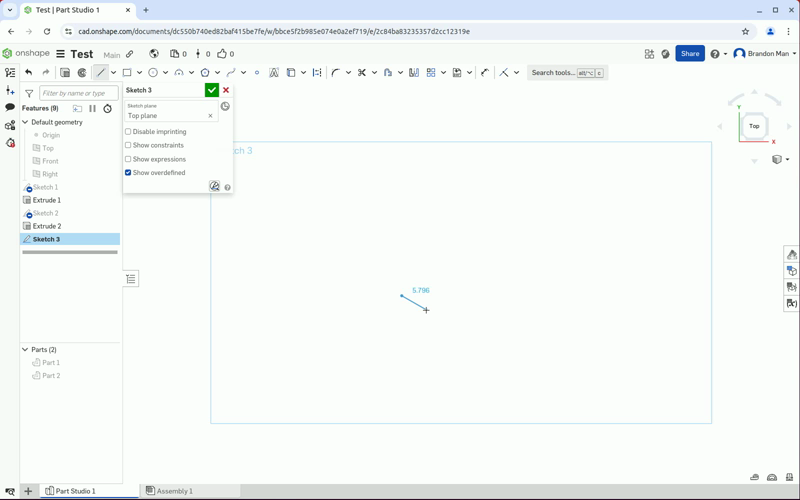
key_up(shift)
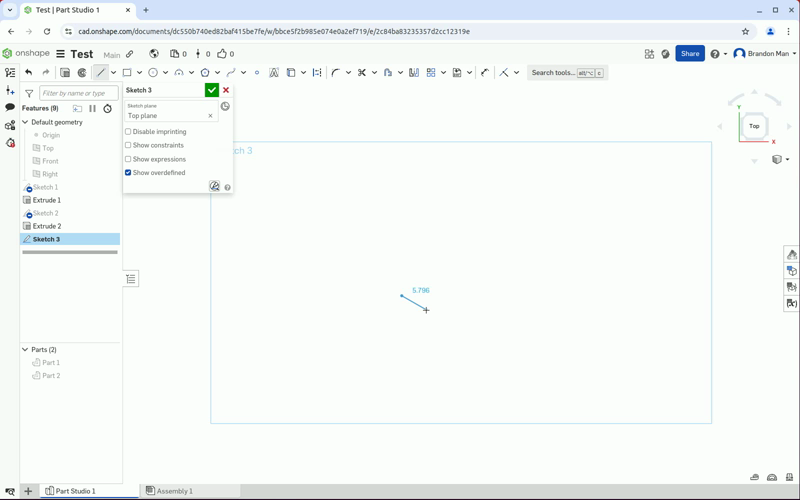
key_down(shift)
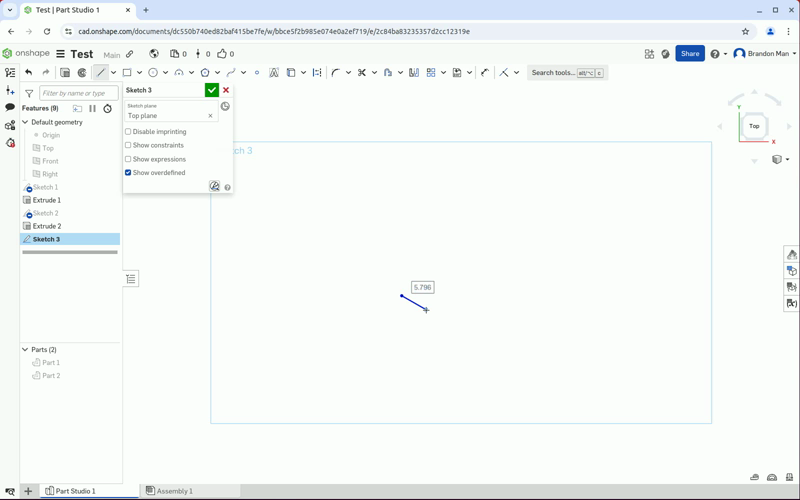
mouse_move(456, 309)
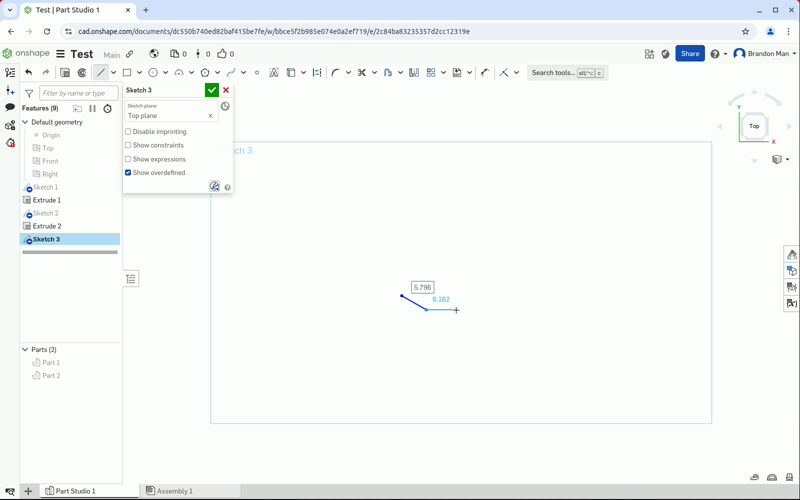
mouse_move(426, 295)
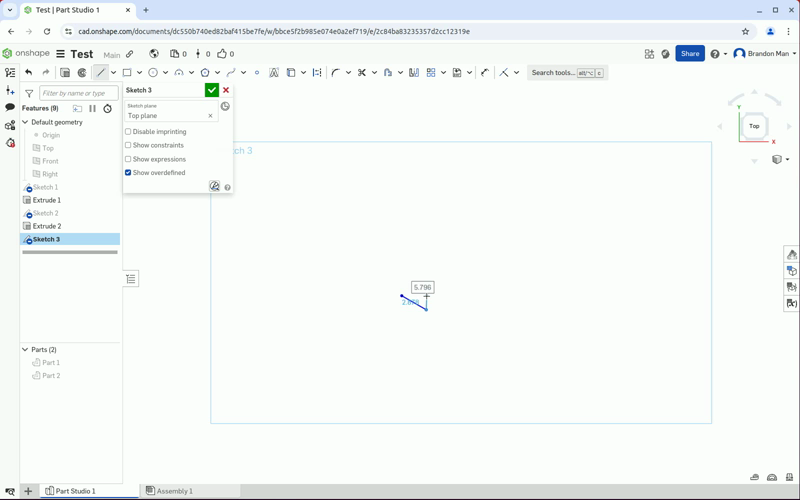
click(426, 295)
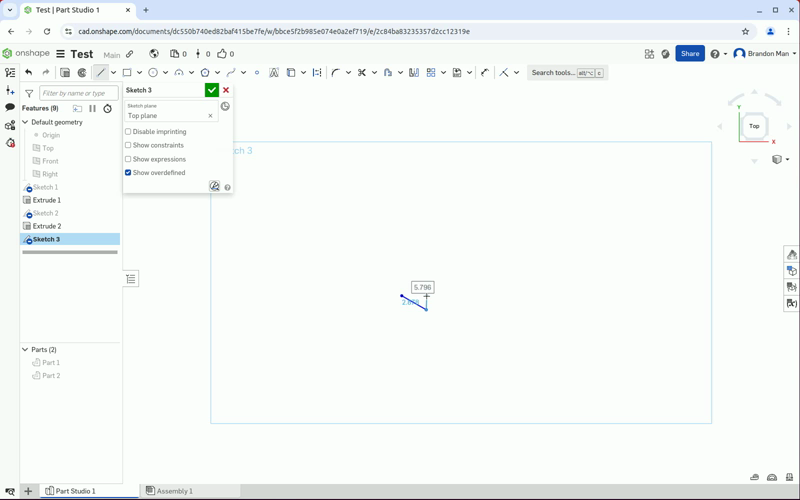
key_up(shift)
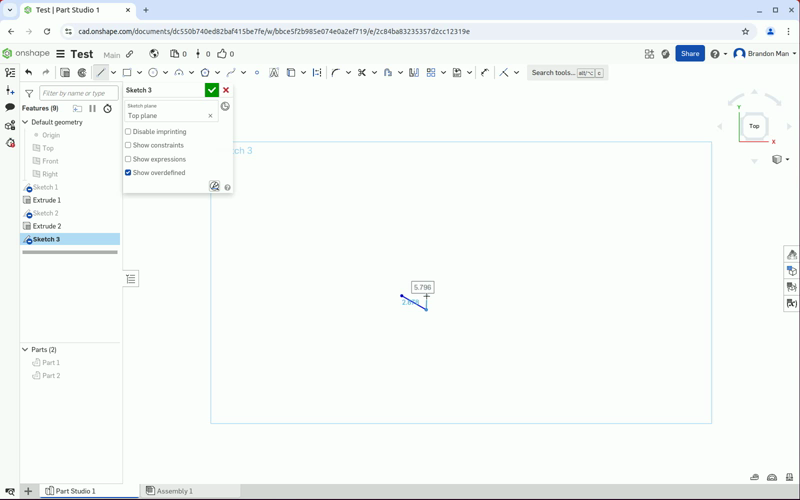
mouse_move(456, 295)
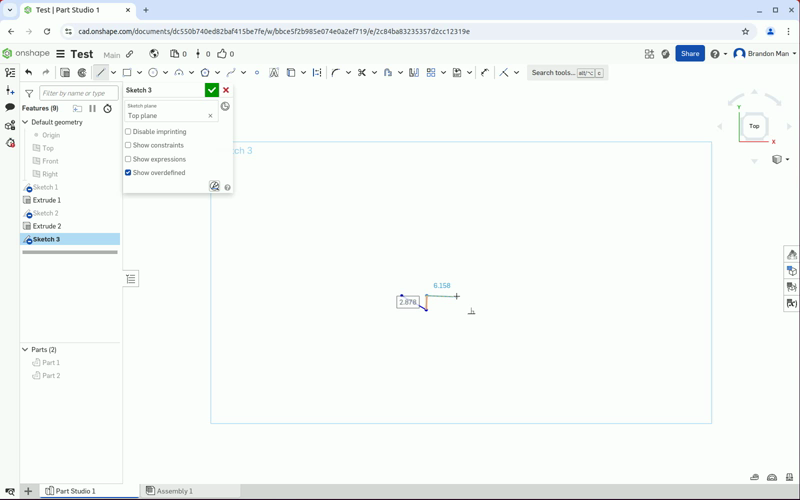
key_down(shift)
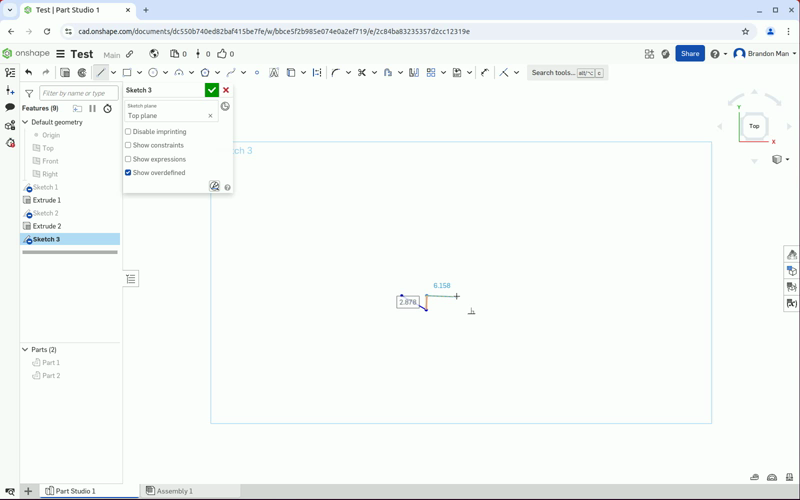
mouse_move(401, 295)
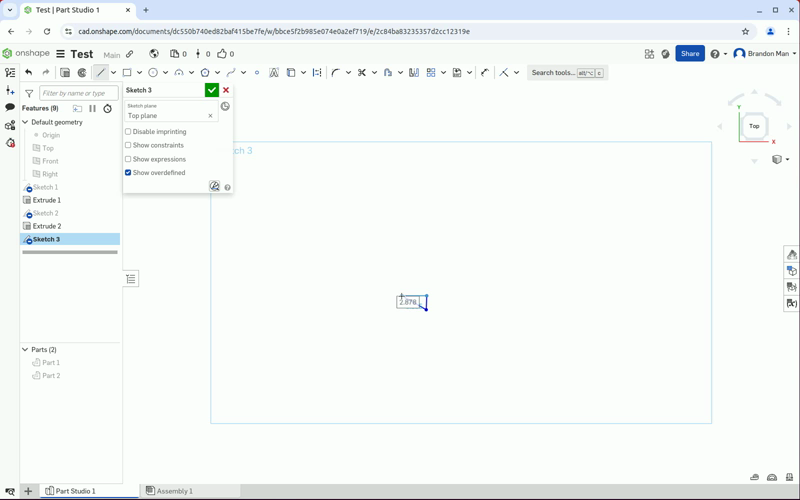
key_up(shift)
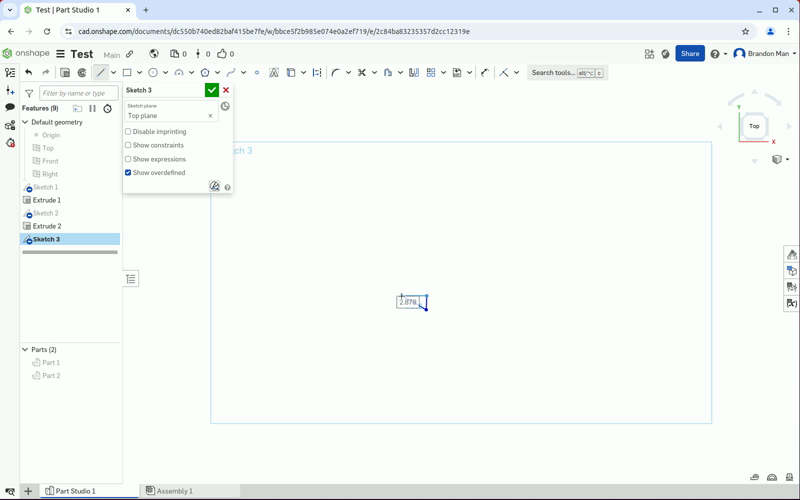
click(401, 295)
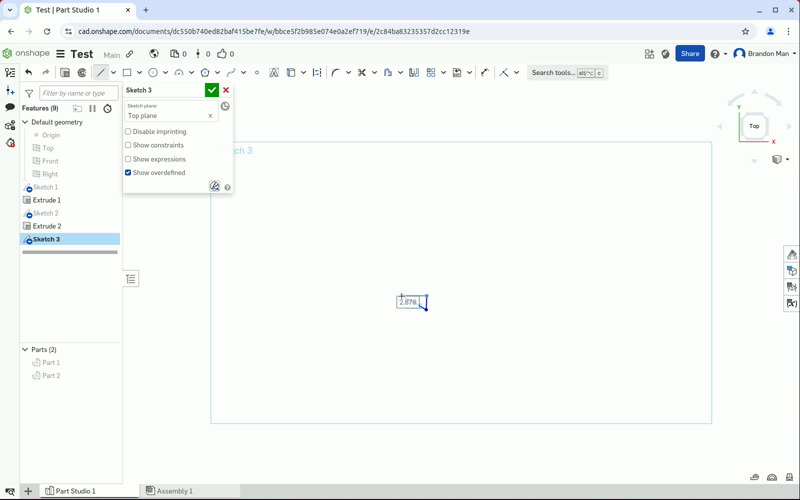
key(esc)
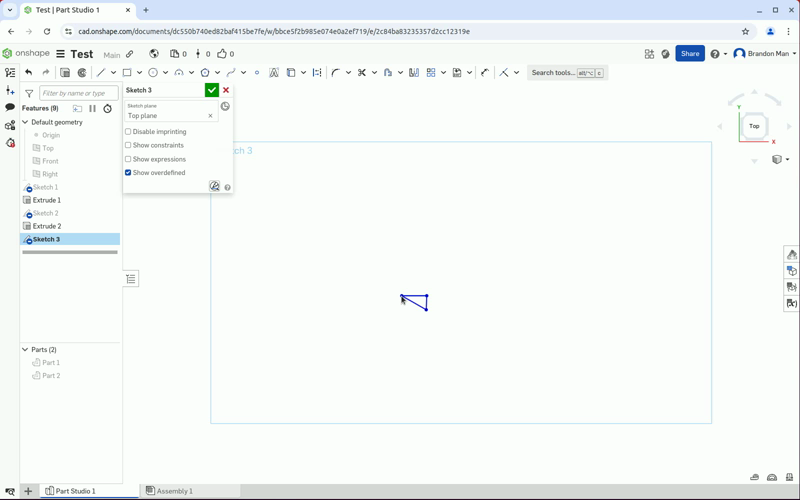
mouse_move(416, 299)
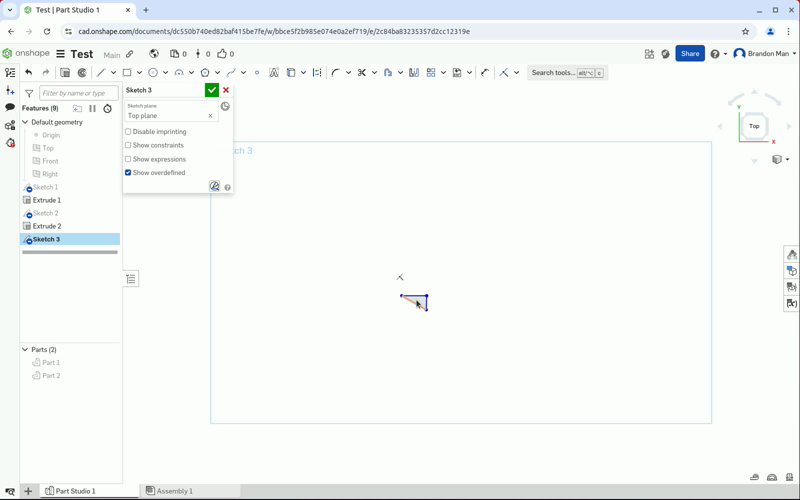
scroll(6)
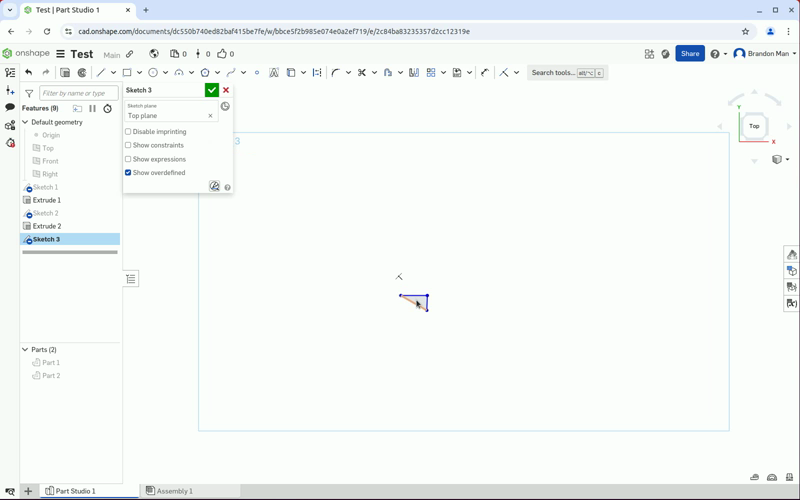
scroll(6)
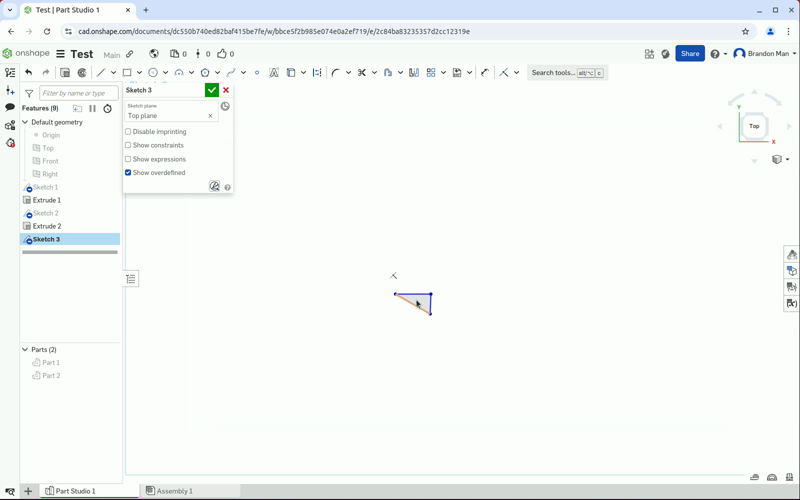
scroll(6)
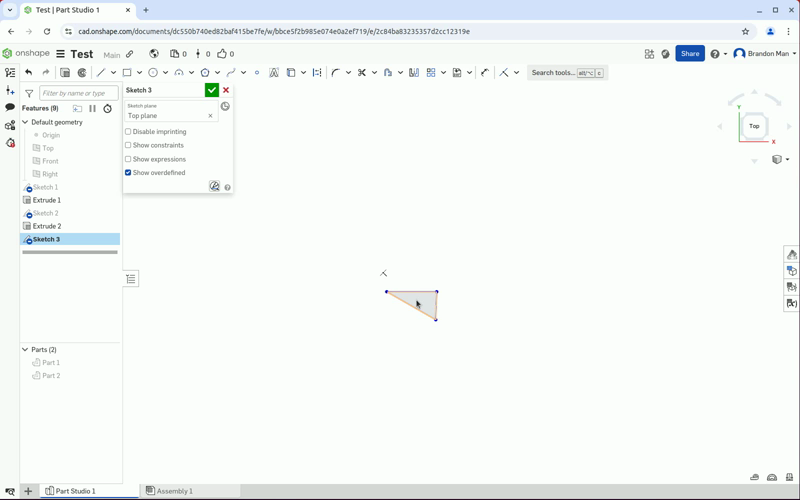
scroll(6)
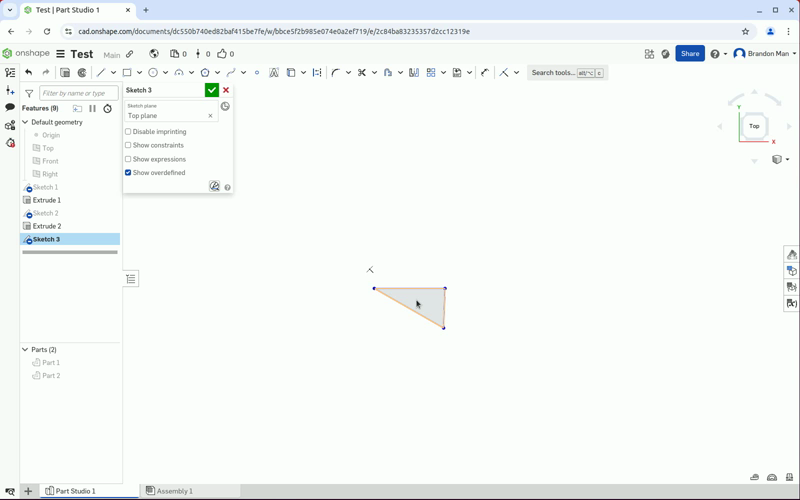
scroll(6)
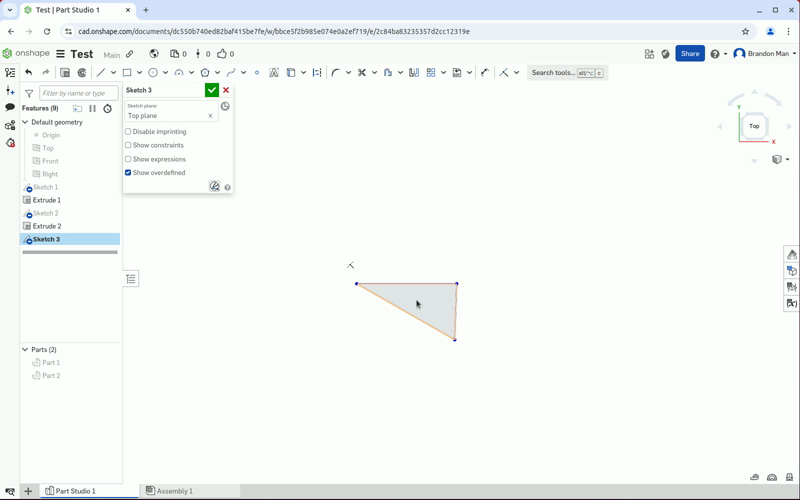
scroll(6)
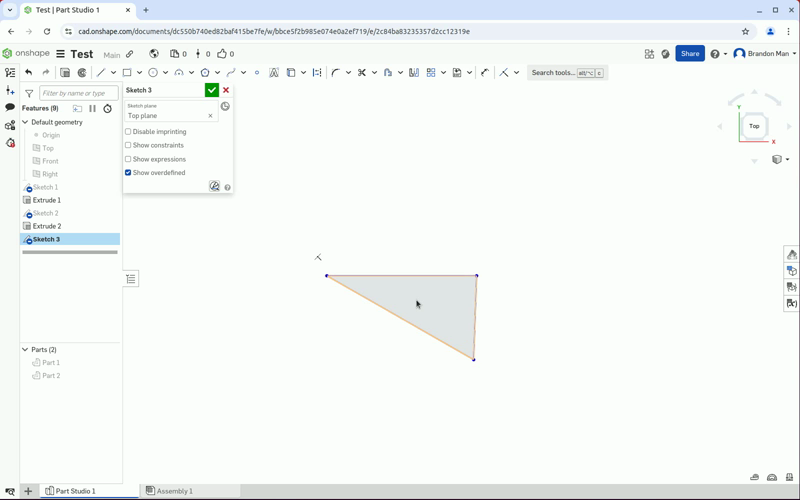
scroll(6)
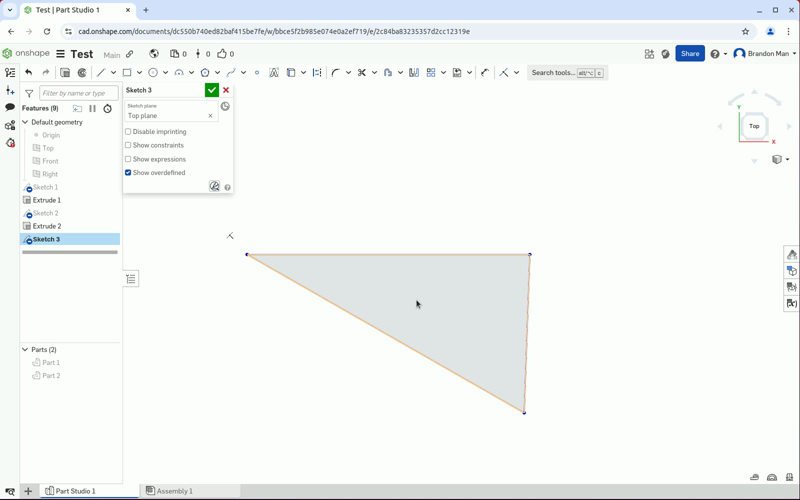
click(416, 299)
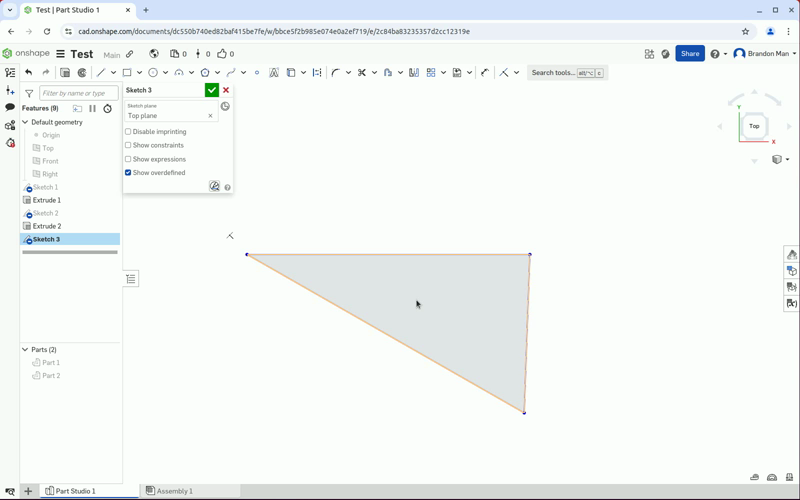
scroll(-6)
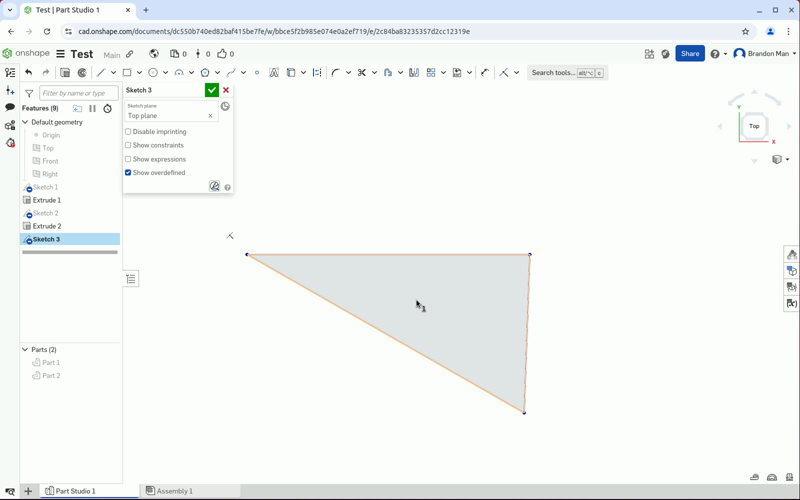
scroll(-6)
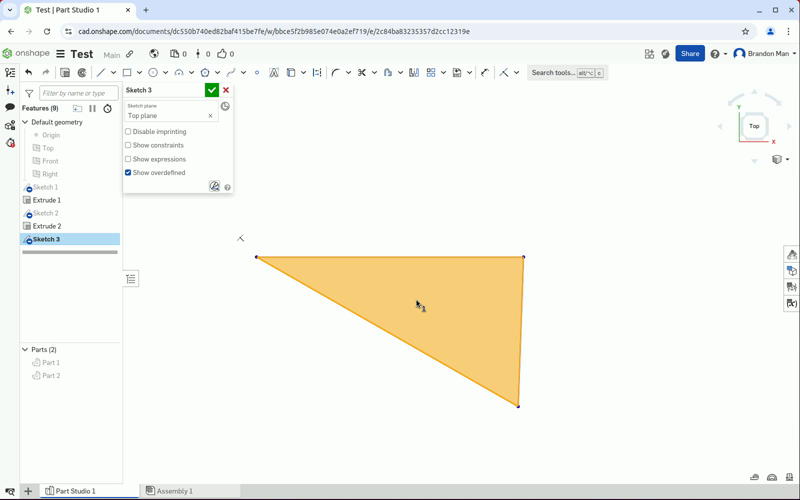
scroll(-6)
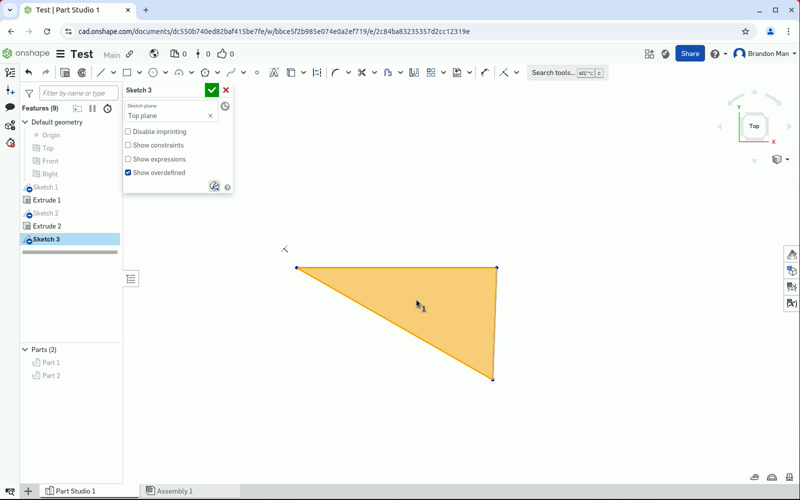
scroll(-6)
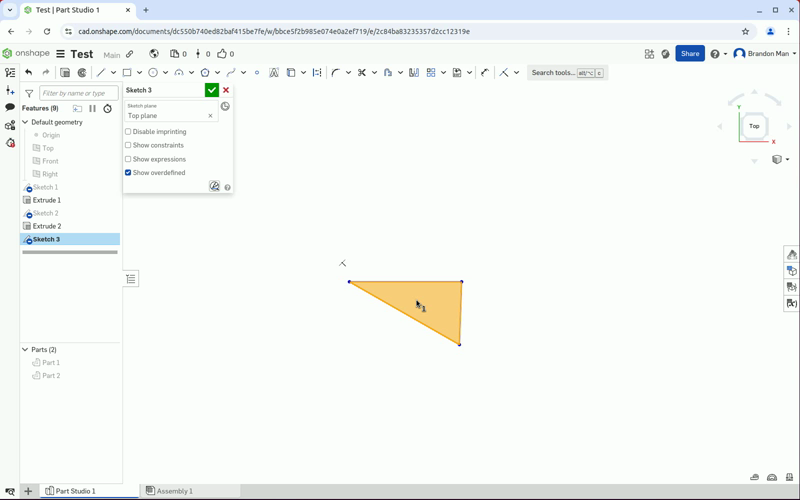
scroll(-6)
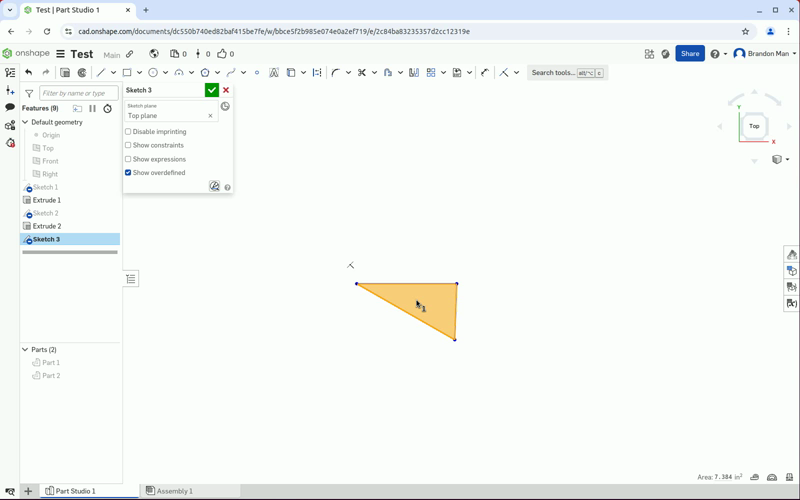
scroll(-6)
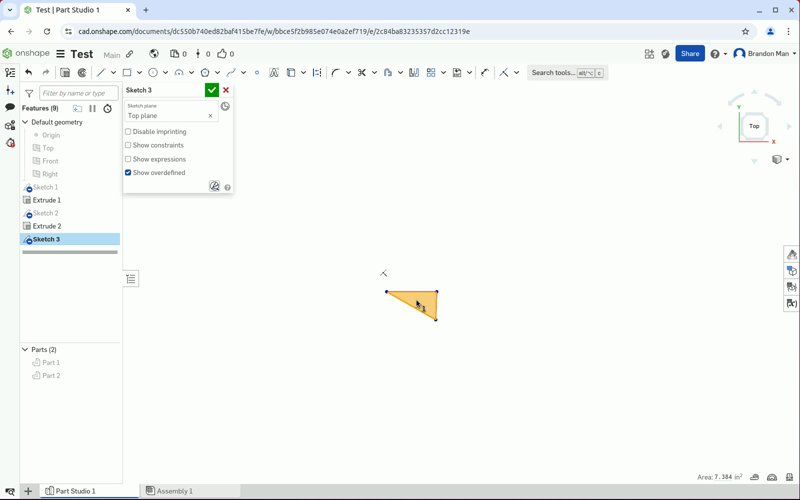
scroll(-6)
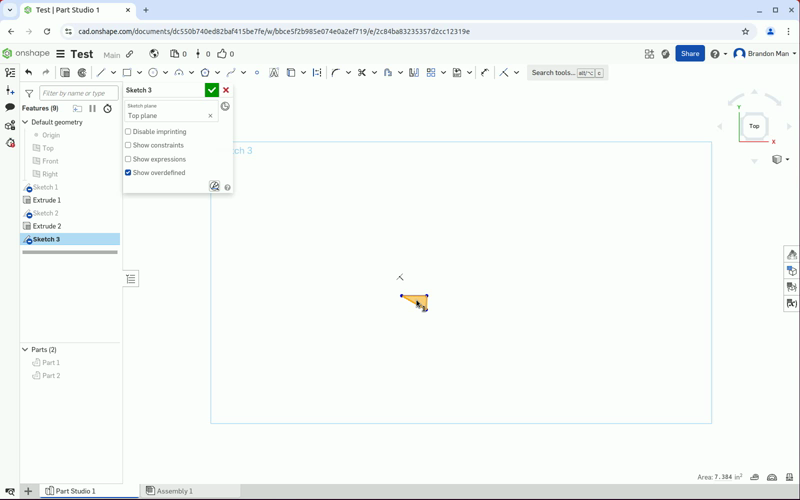
mouse_move(73, 352)
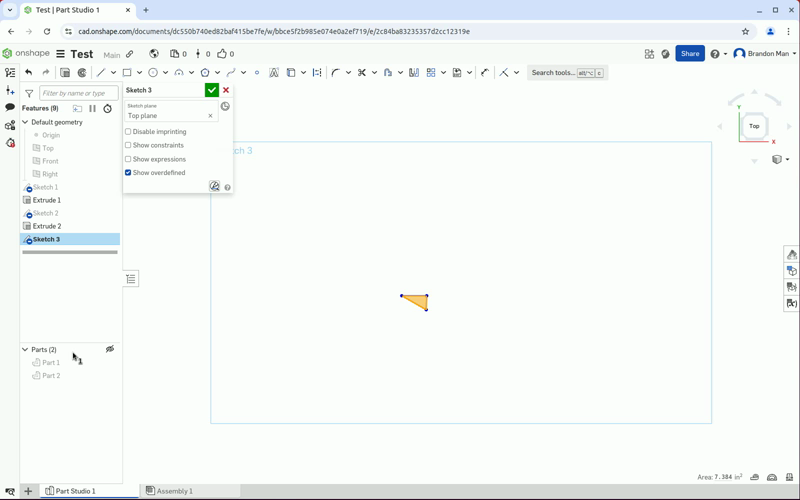
key(shift+y)
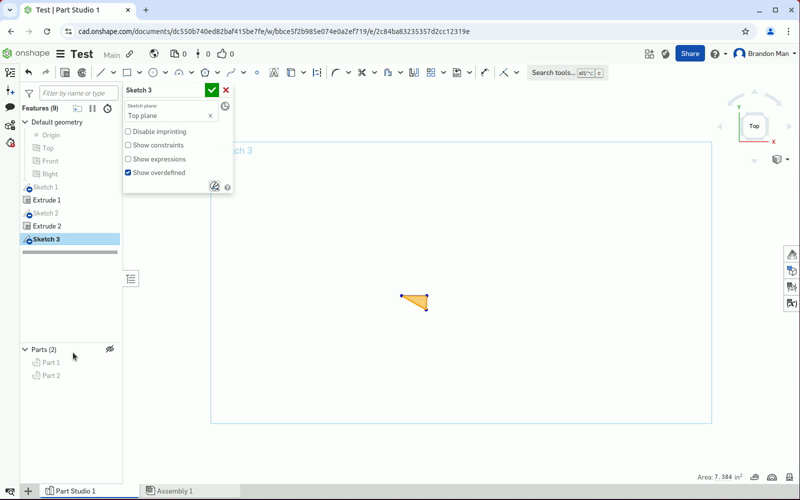
key(shift+e)
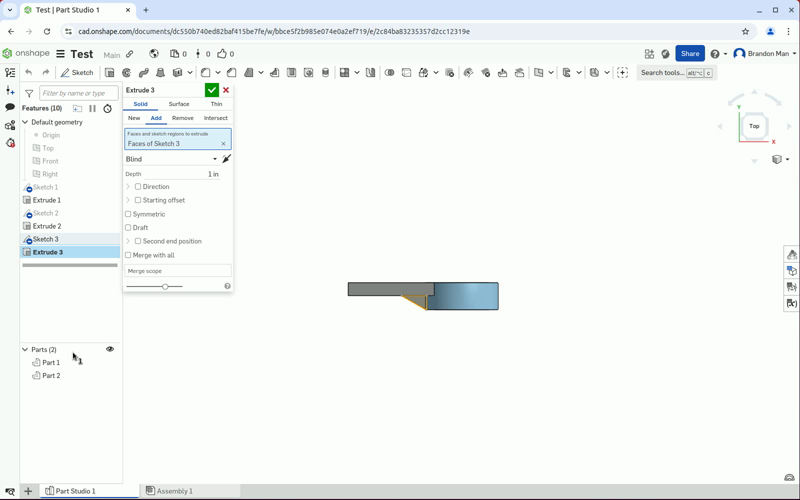
mouse_move(143, 106)
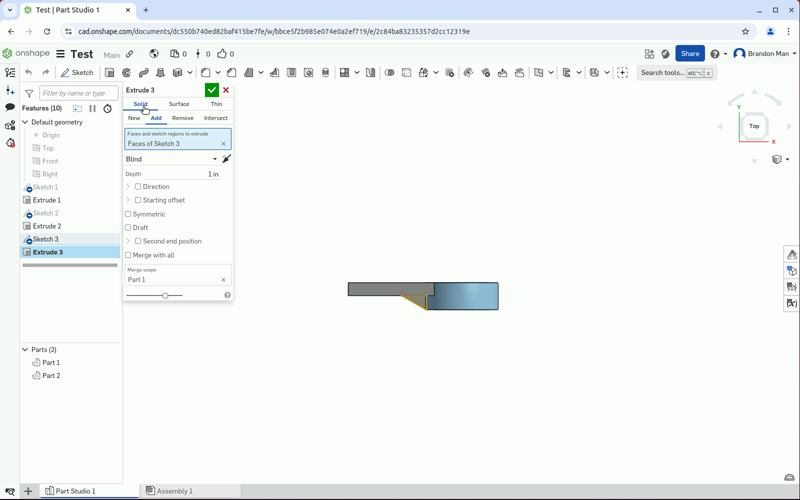
click(143, 106)
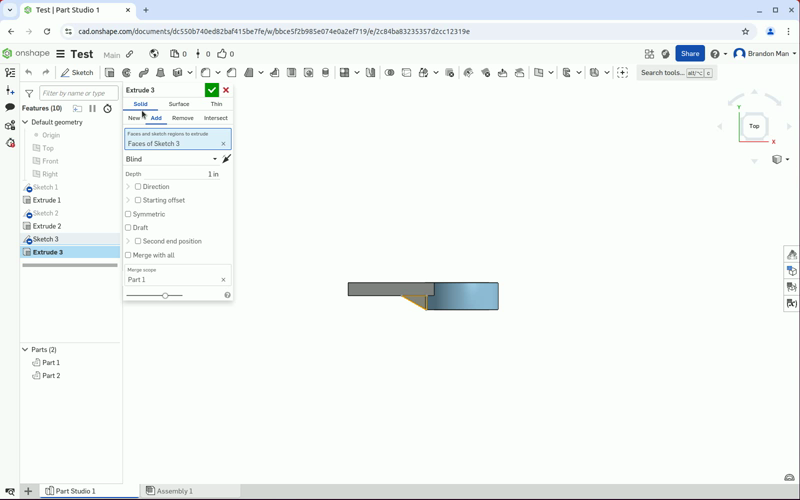
mouse_move(137, 120)
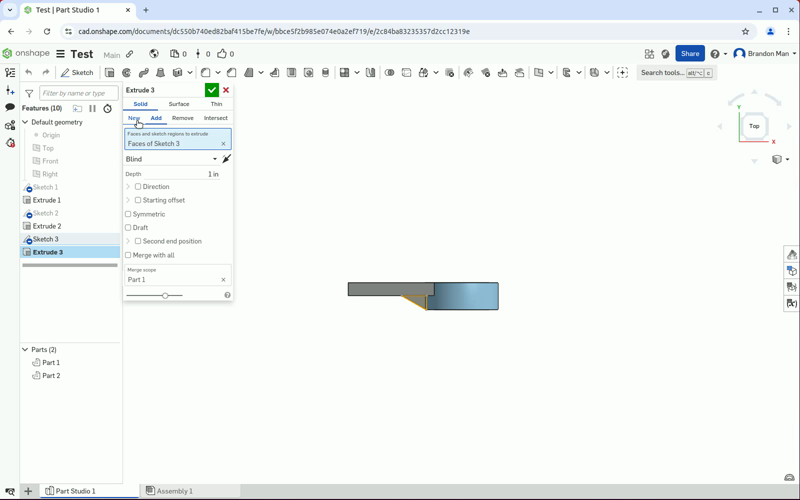
click(137, 120)
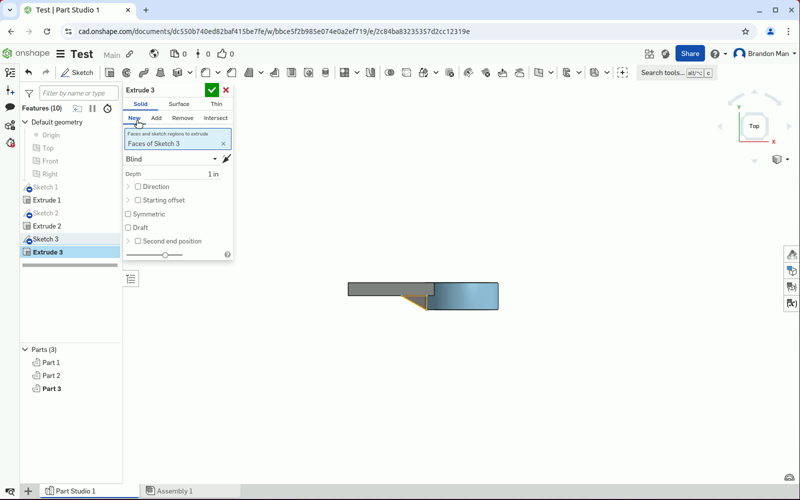
key(tab, 4)
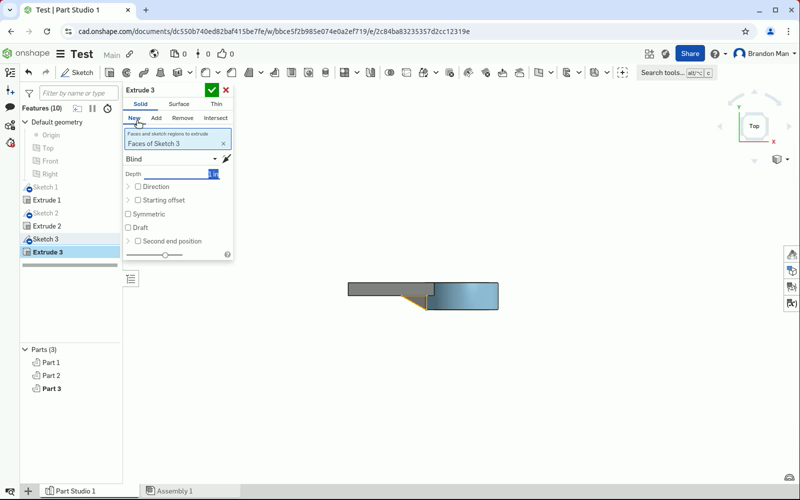
text(2.407)
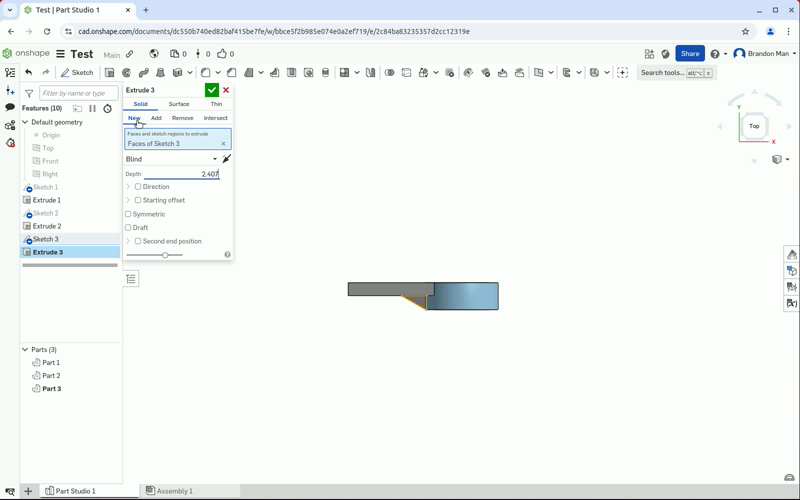
key(enter)
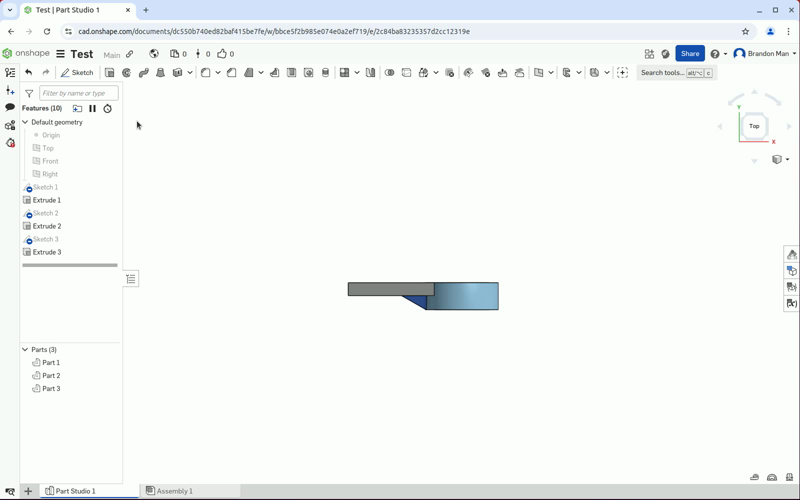
key(shift+h)
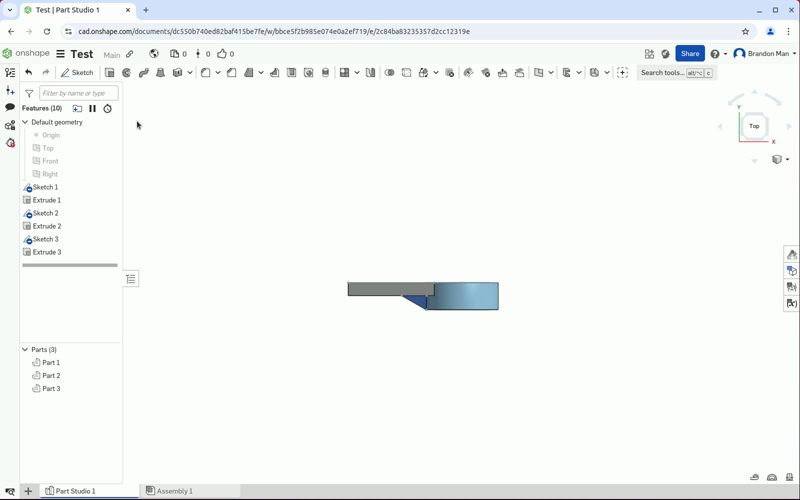
key(shift+h)
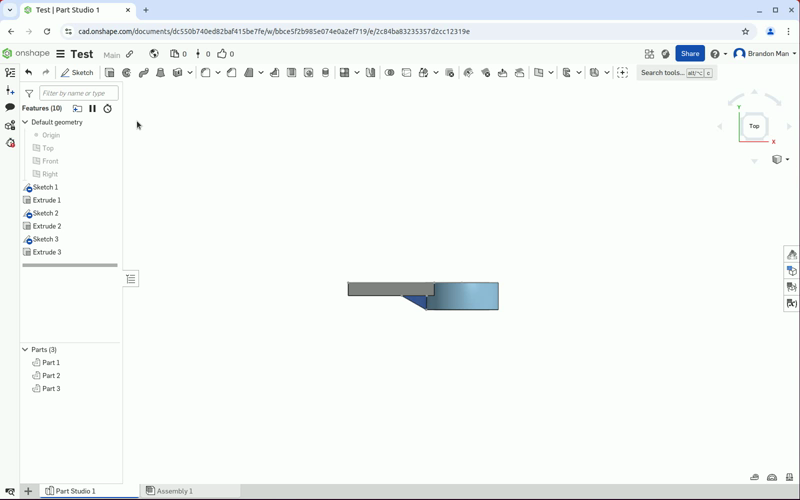
key(shift+7)
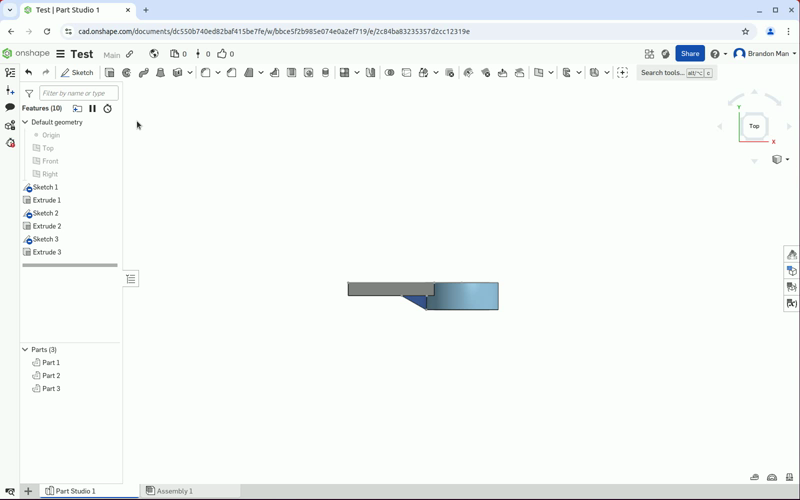
key(up, 3)
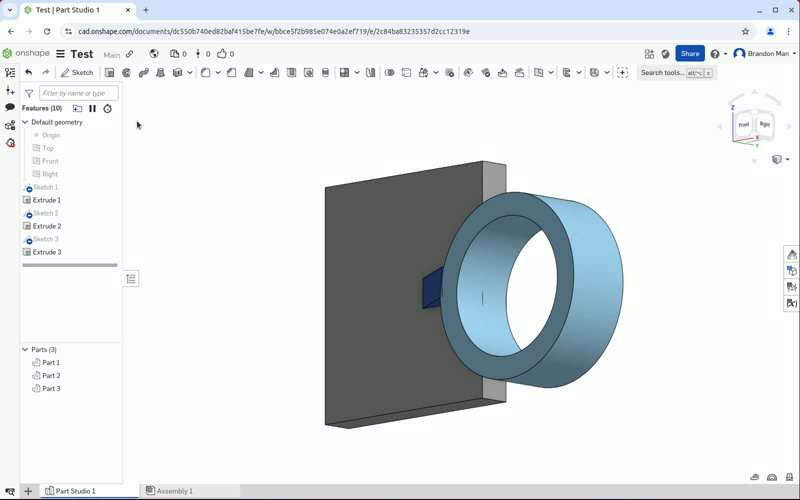
key(left, 3)
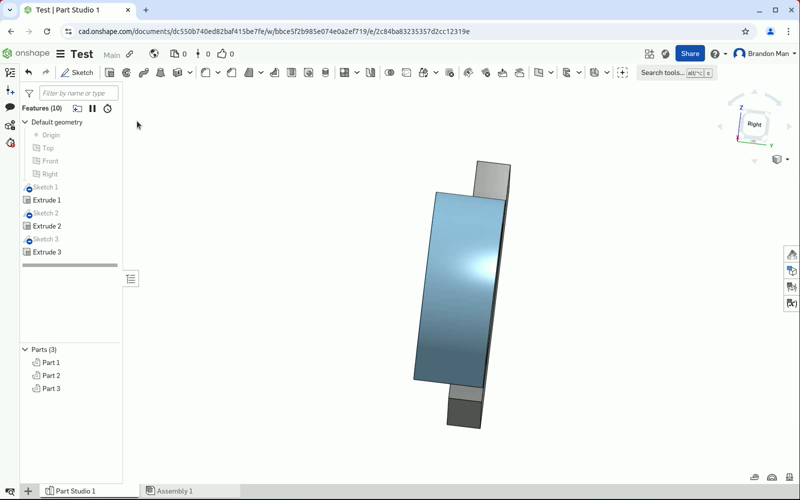
key(right, 3)
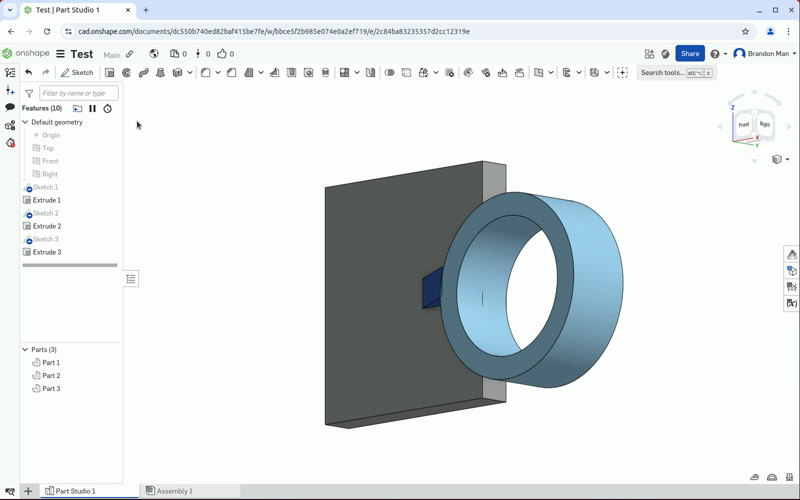
key(down, 3)
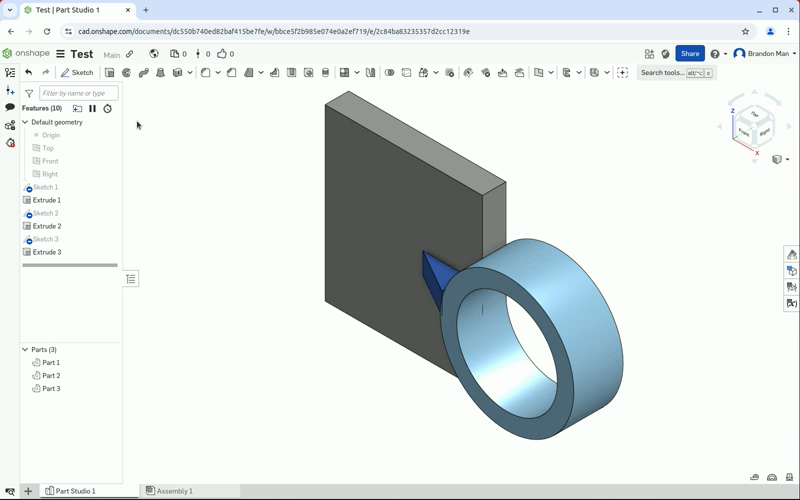
mouse_move(73, 189)
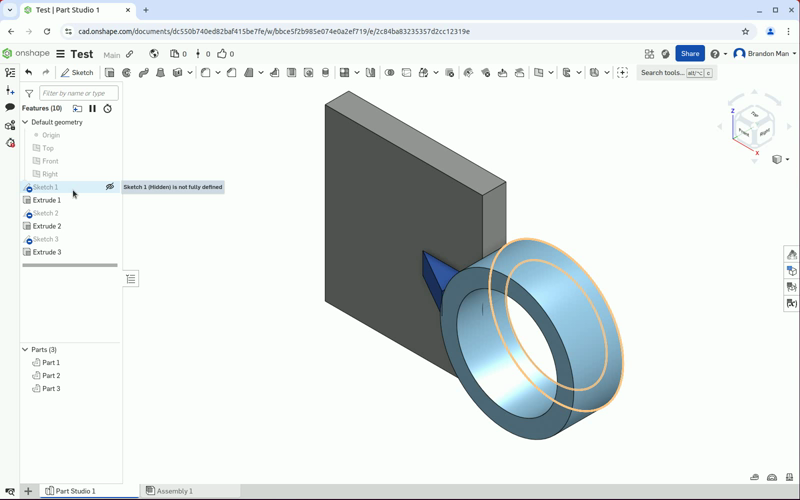
click(73, 189)